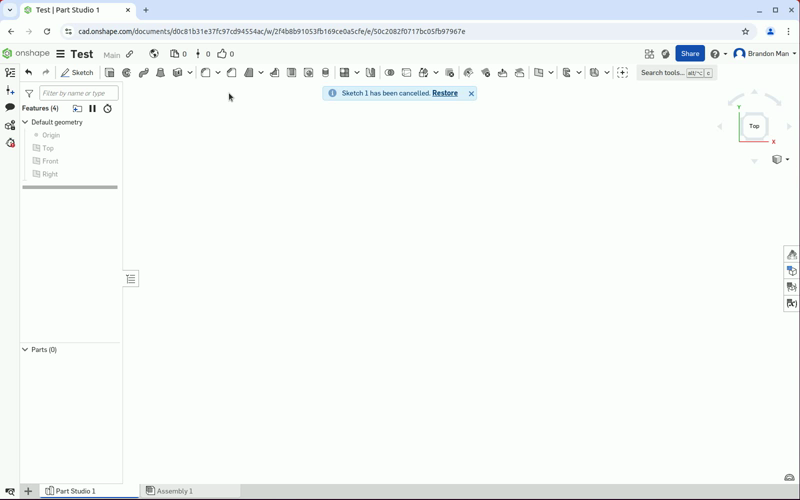
key(shift+h)
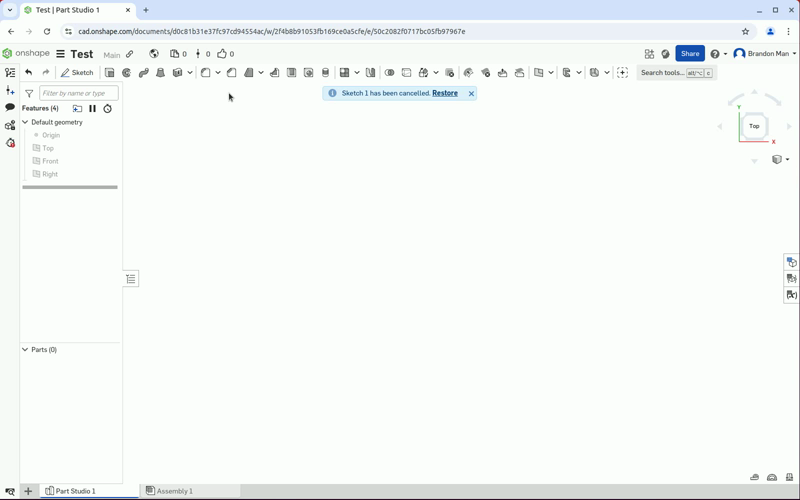
mouse_move(73, 352)
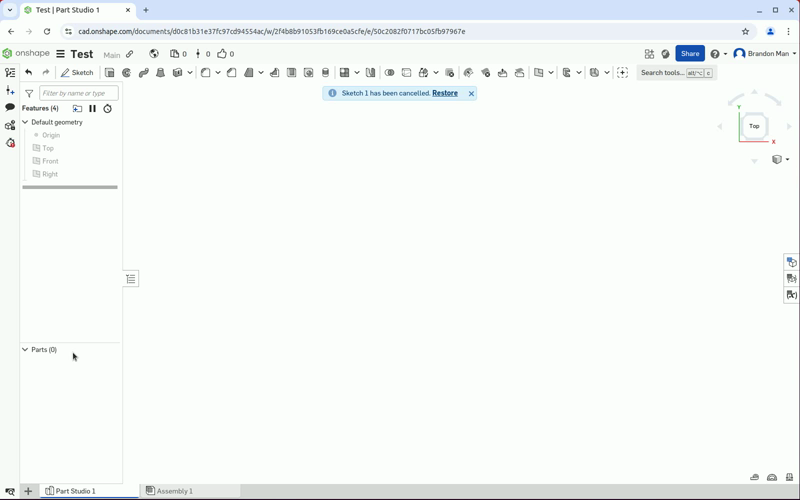
key(y)
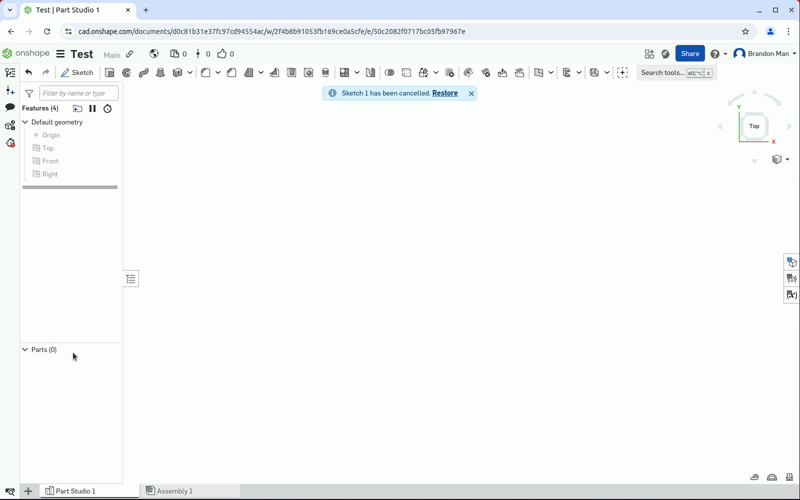
key(shift+p)
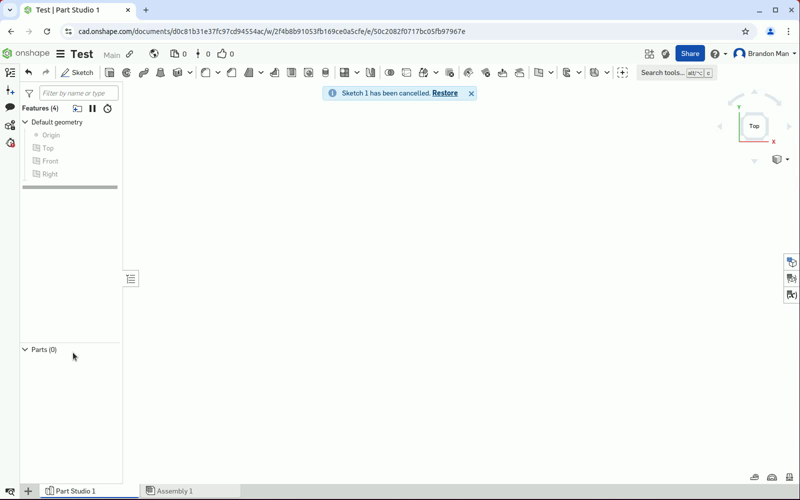
key(space)
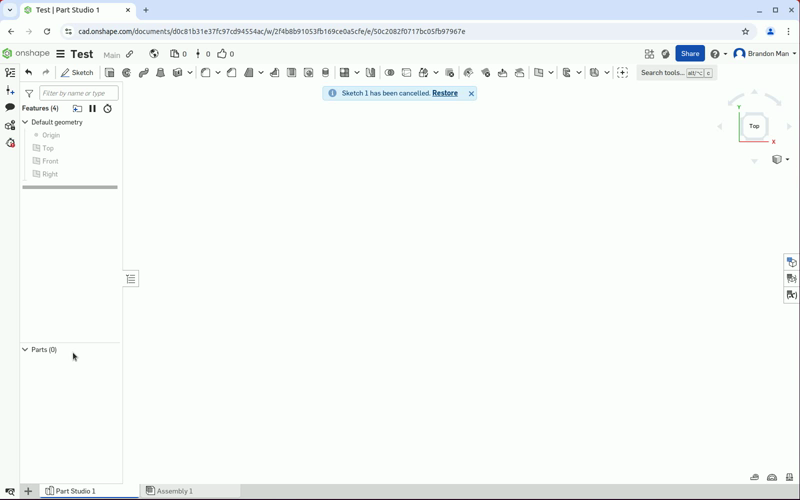
key_down(shift)
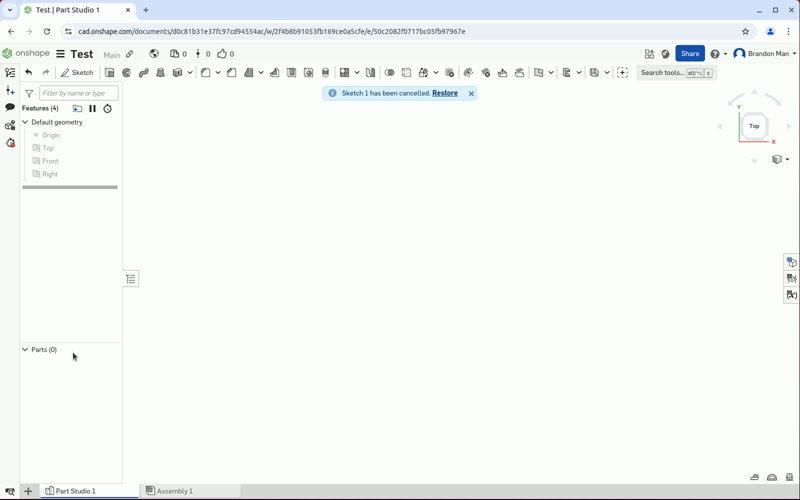
key(up)
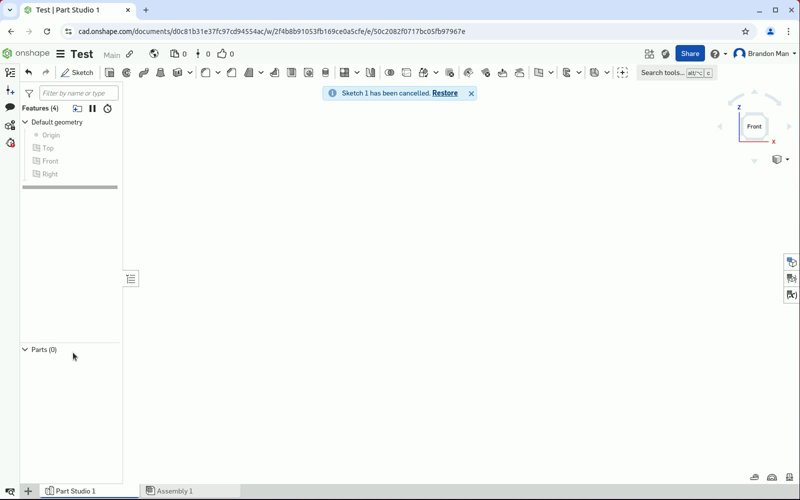
key_up(shift)
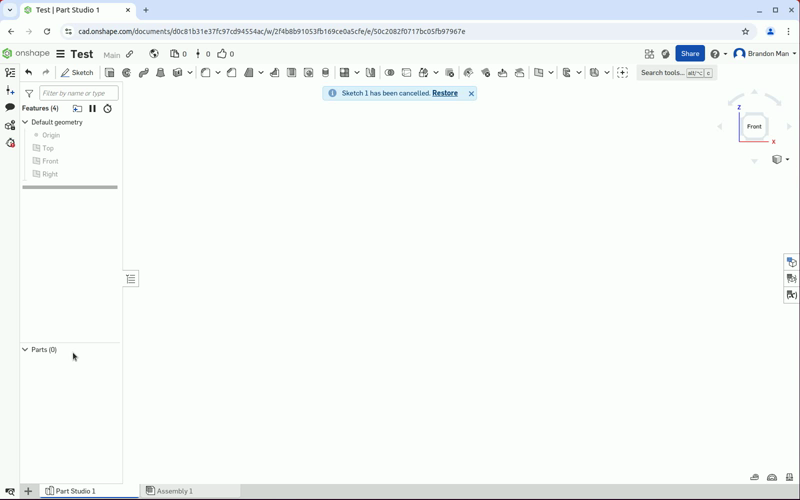
mouse_move(73, 352)
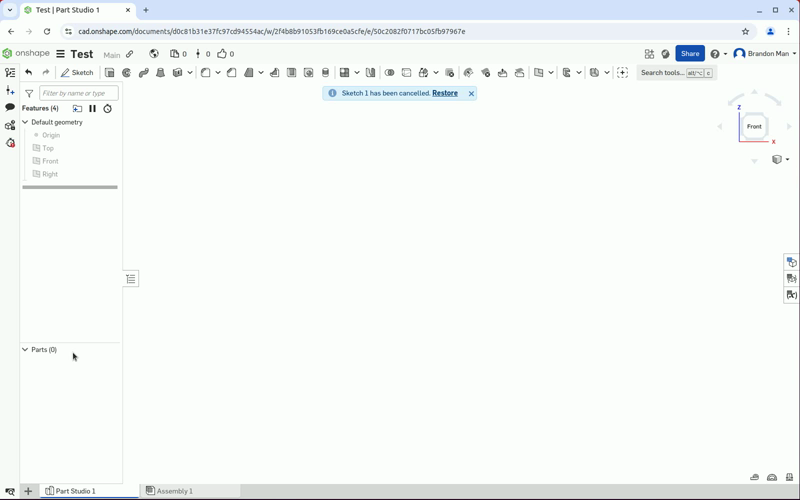
key(shift+y)
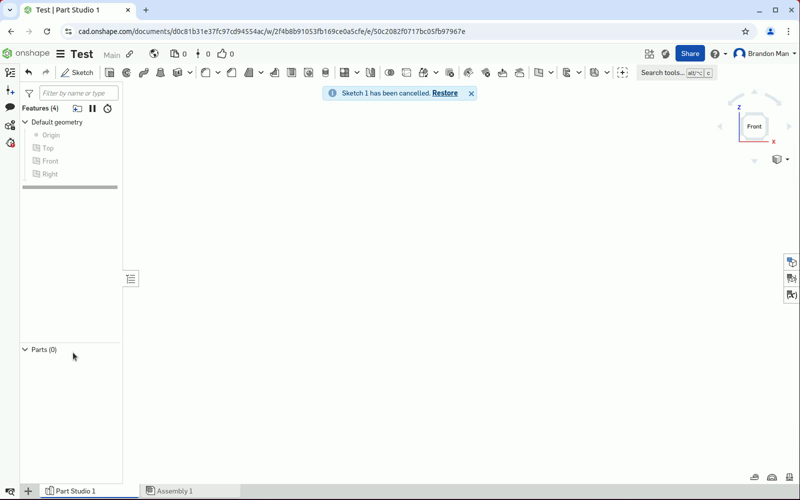
key(shift+s)
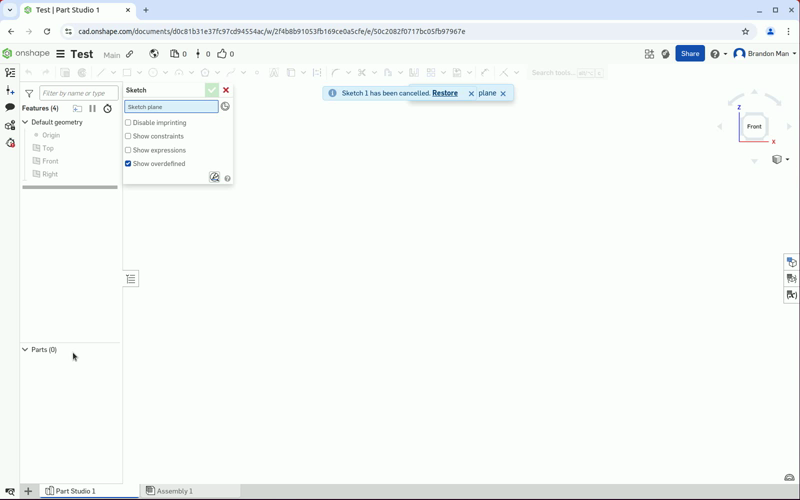
mouse_move(73, 163)
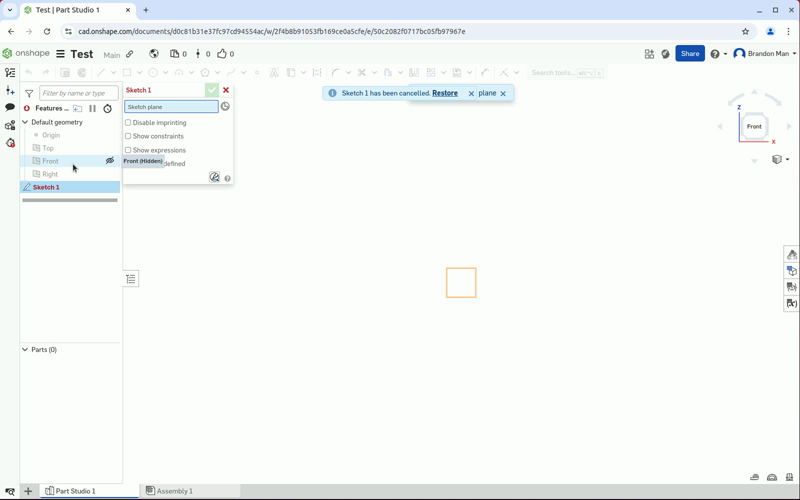
click(73, 163)
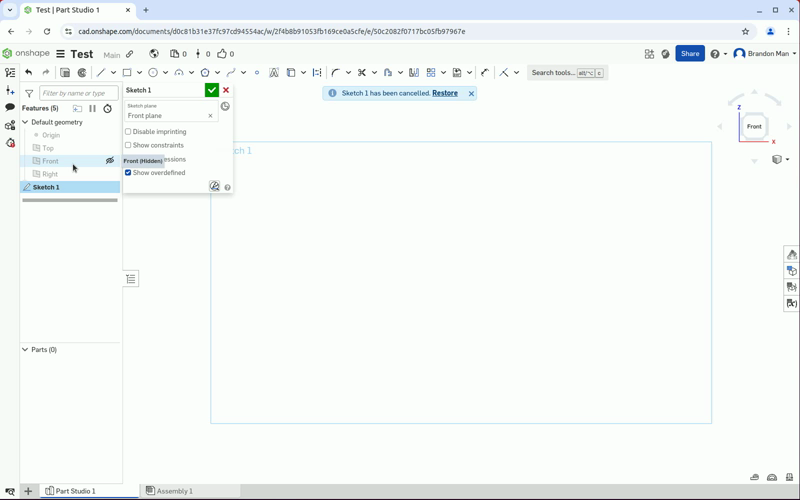
mouse_move(73, 352)
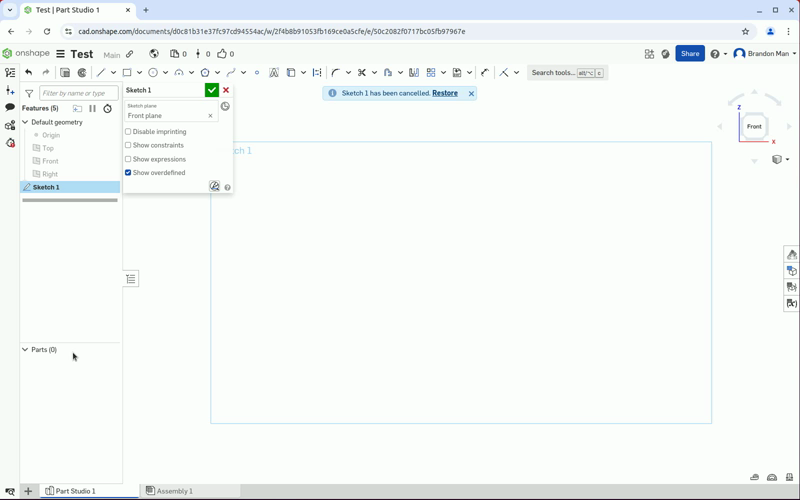
key(y)
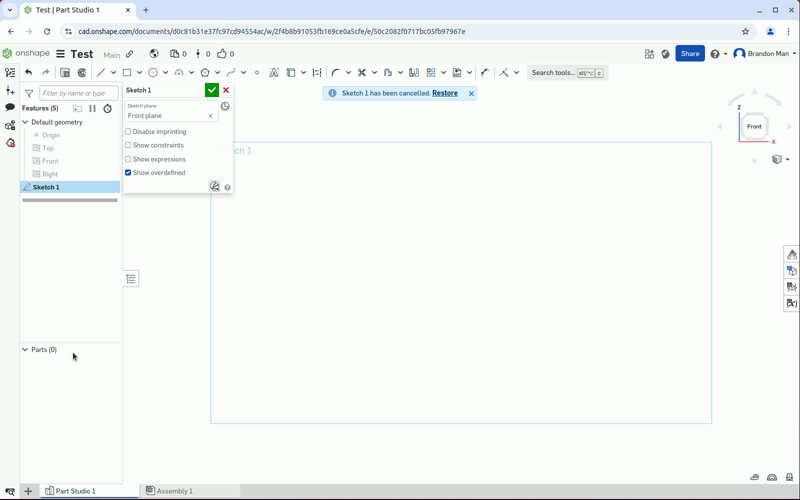
key(l)
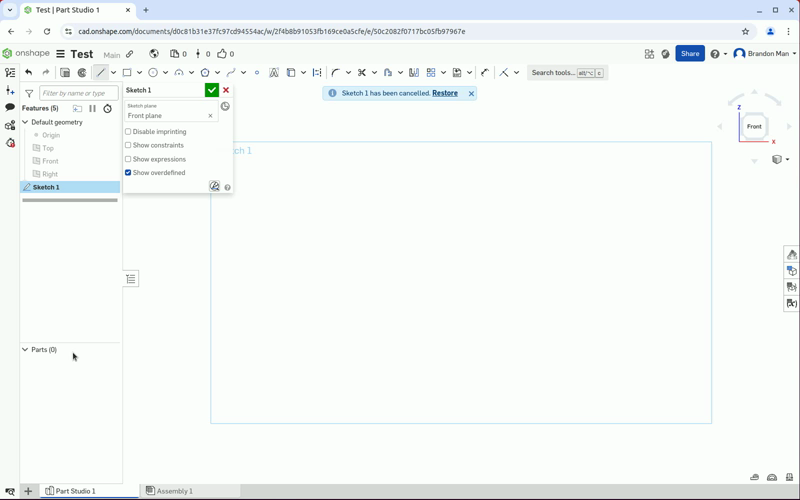
key_down(shift)
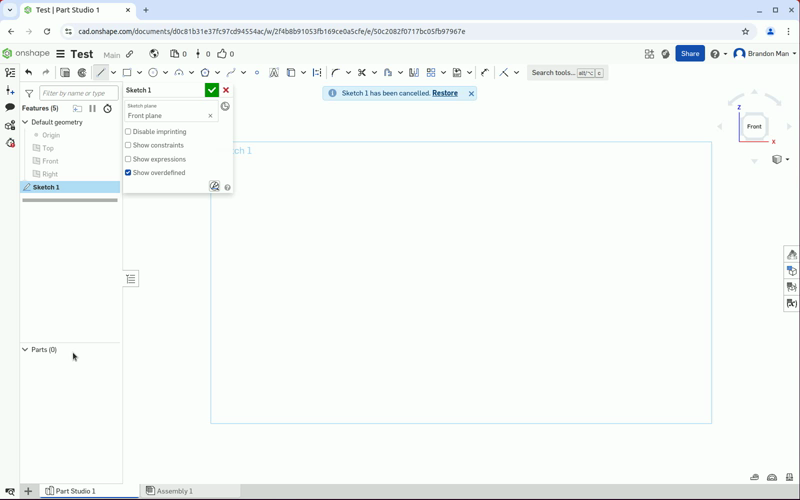
mouse_move(410, 395)
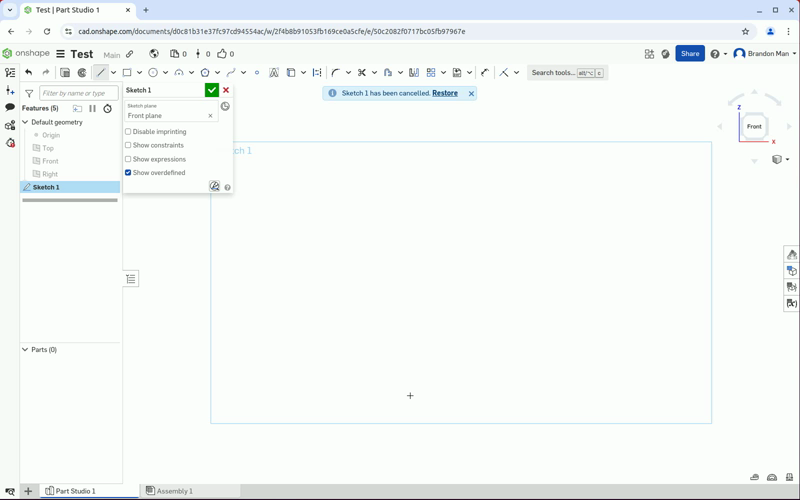
click(410, 395)
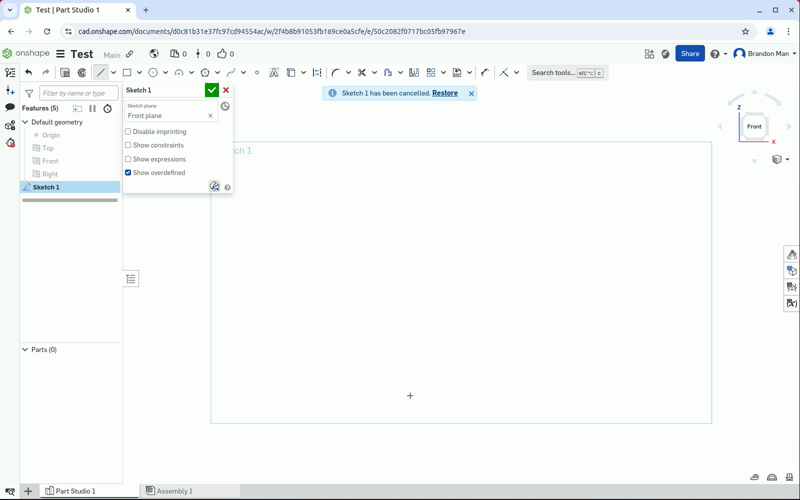
key_up(shift)
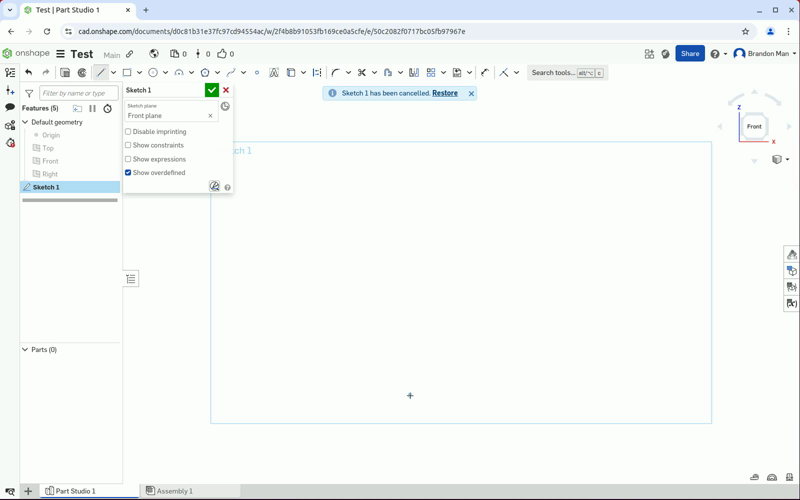
key_down(shift)
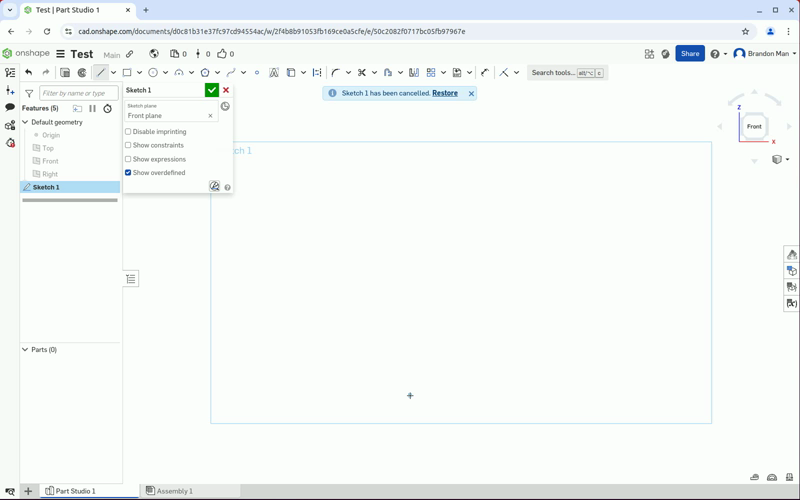
mouse_move(511, 395)
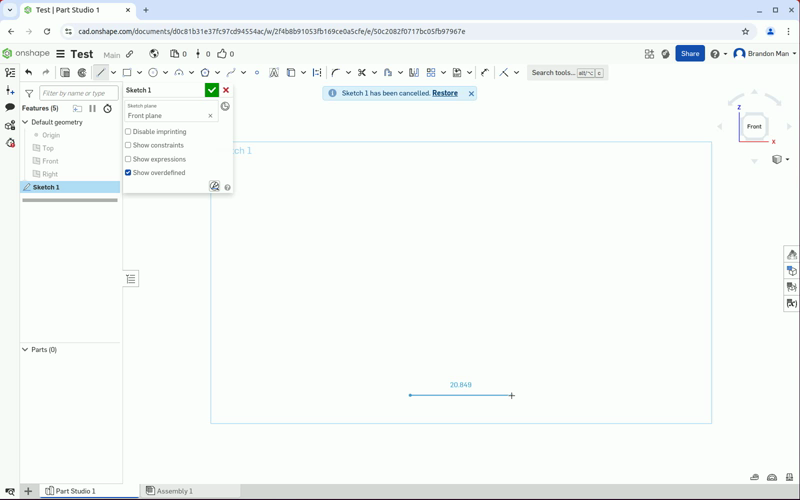
click(511, 395)
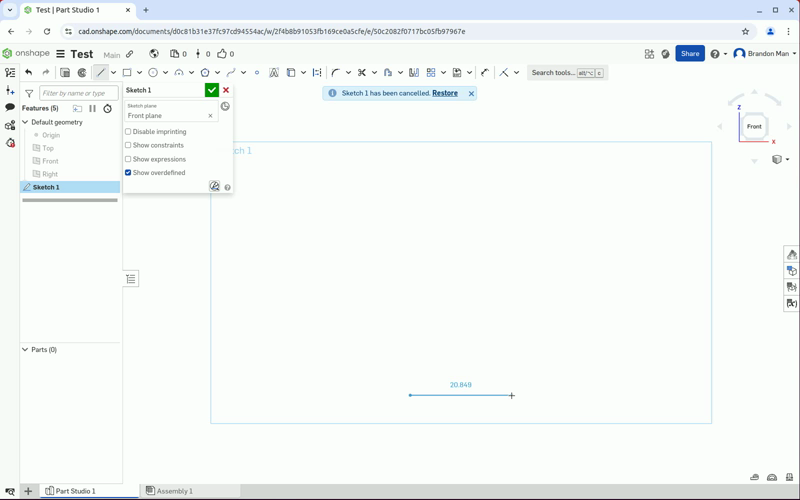
key_up(shift)
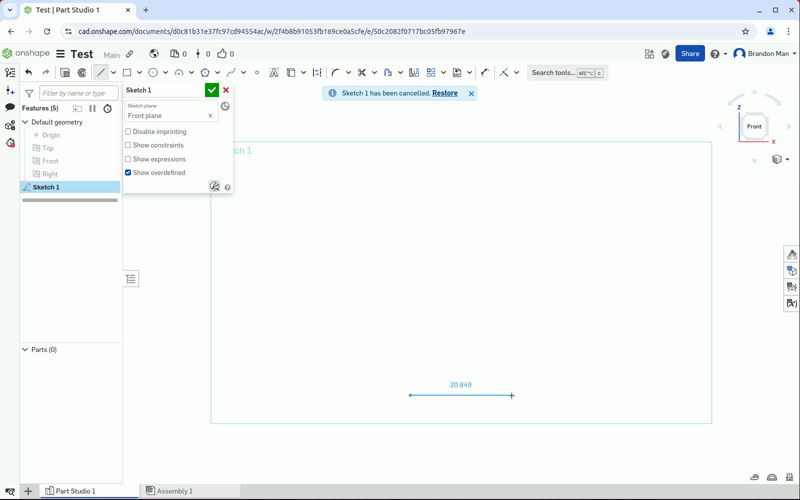
key_down(shift)
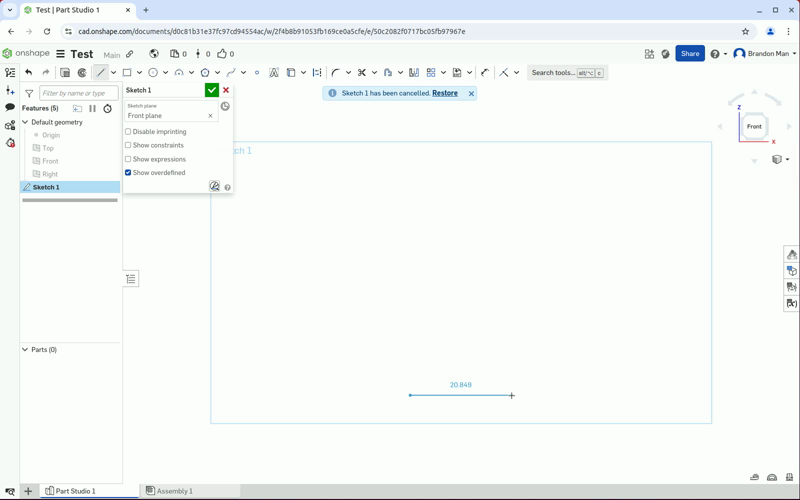
mouse_move(511, 171)
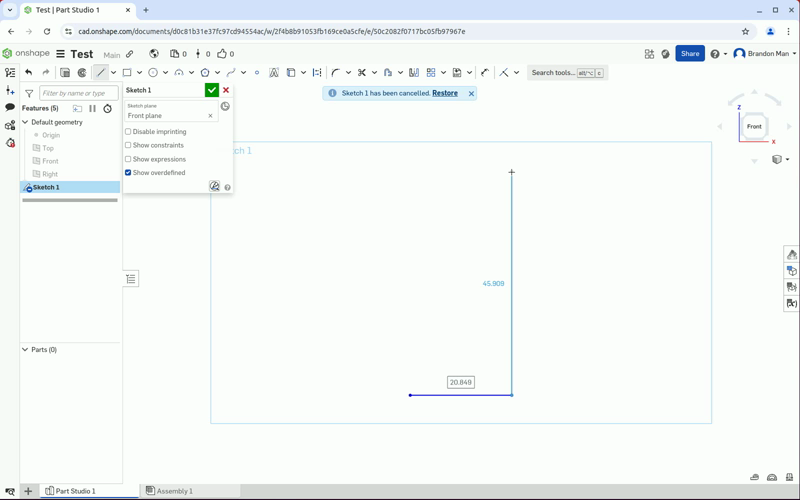
click(511, 171)
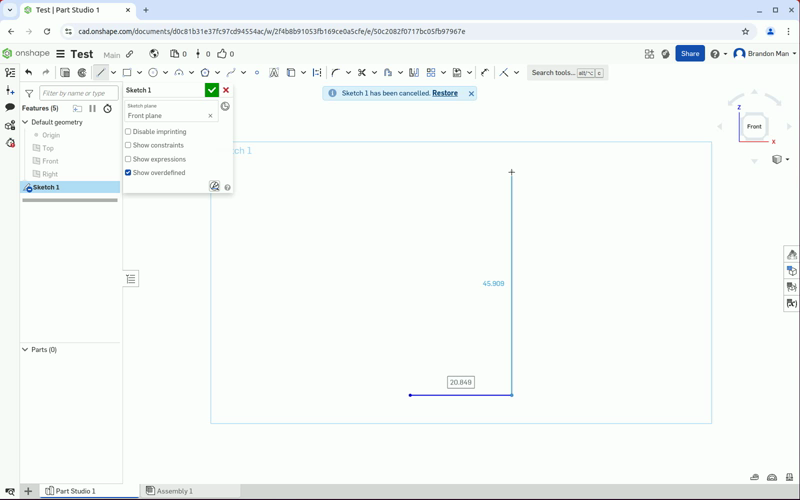
key_up(shift)
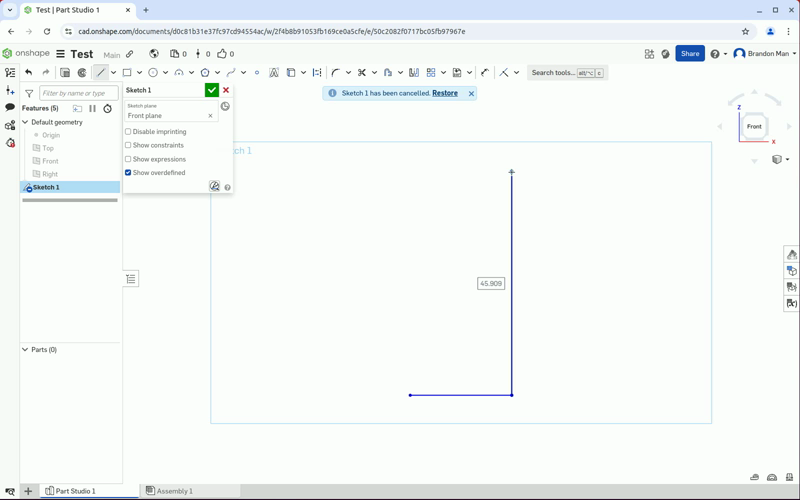
key_down(shift)
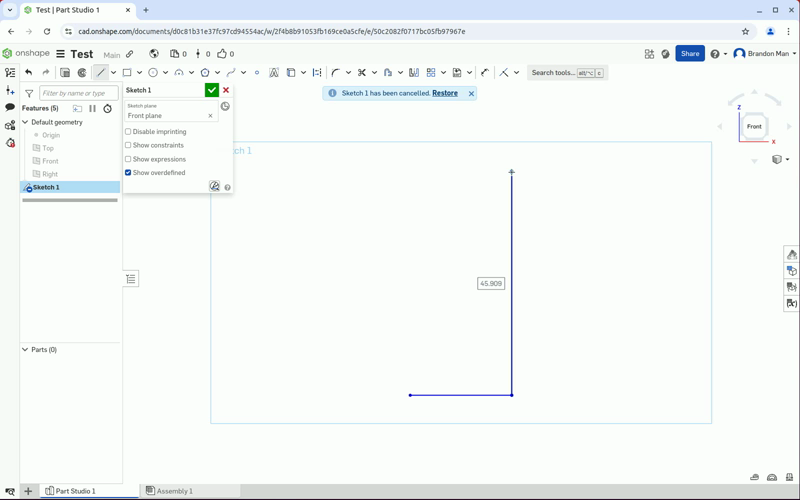
mouse_move(541, 171)
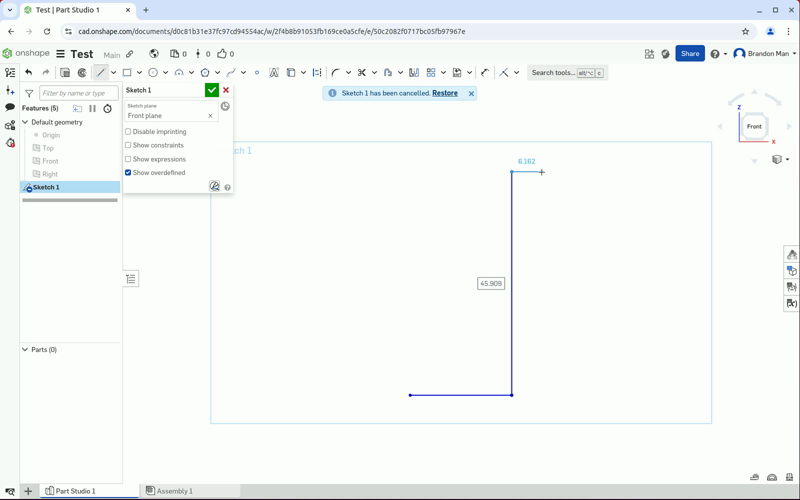
mouse_move(481, 171)
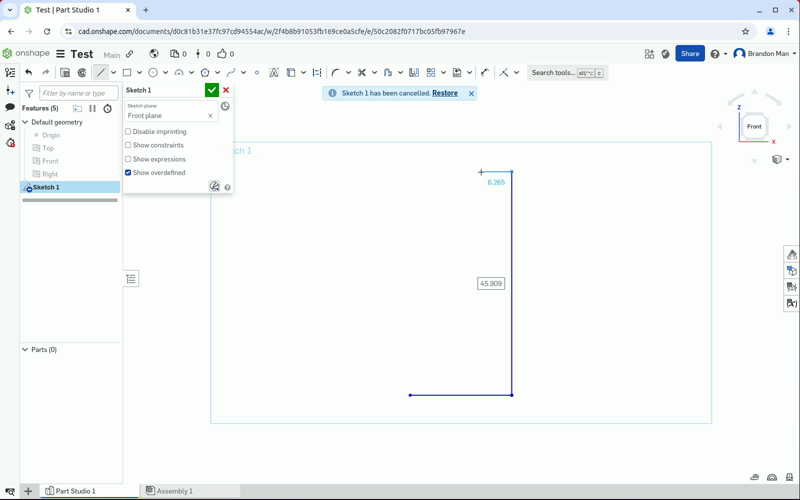
click(481, 171)
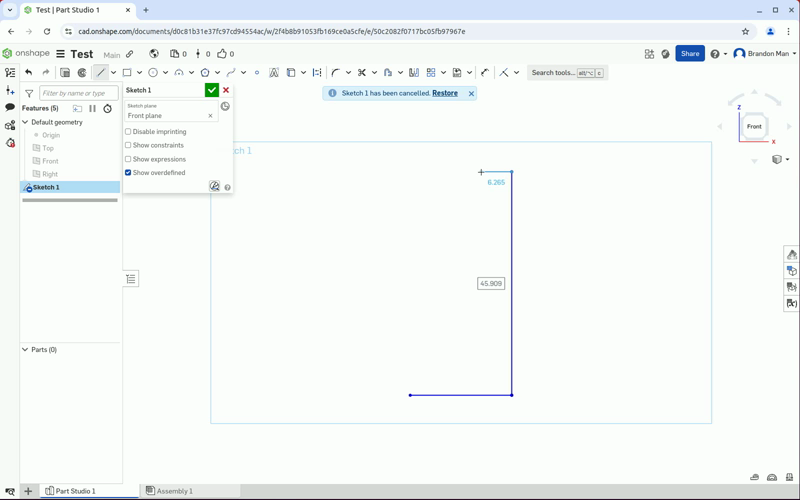
key_up(shift)
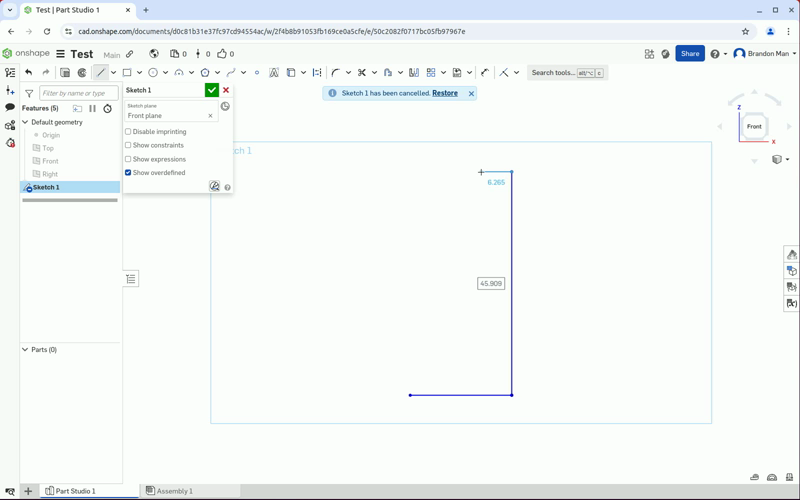
key_down(shift)
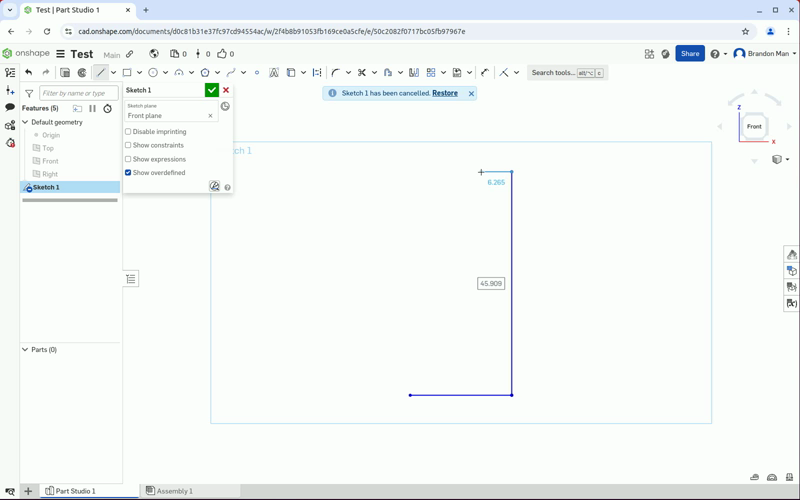
mouse_move(481, 237)
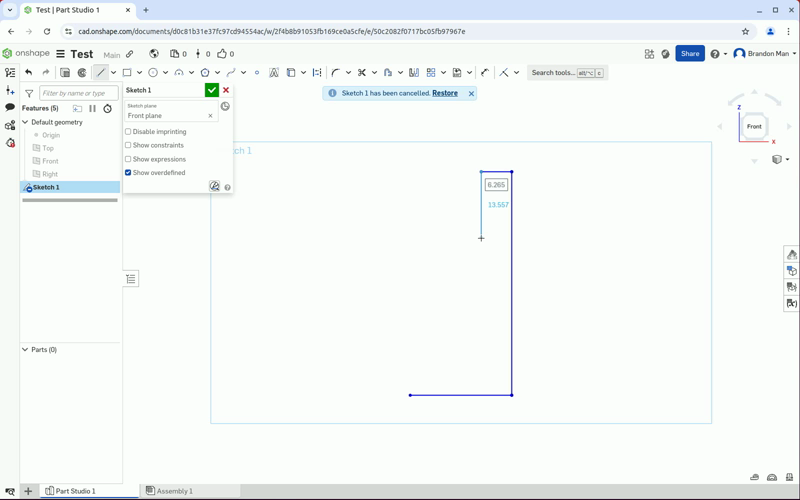
click(481, 237)
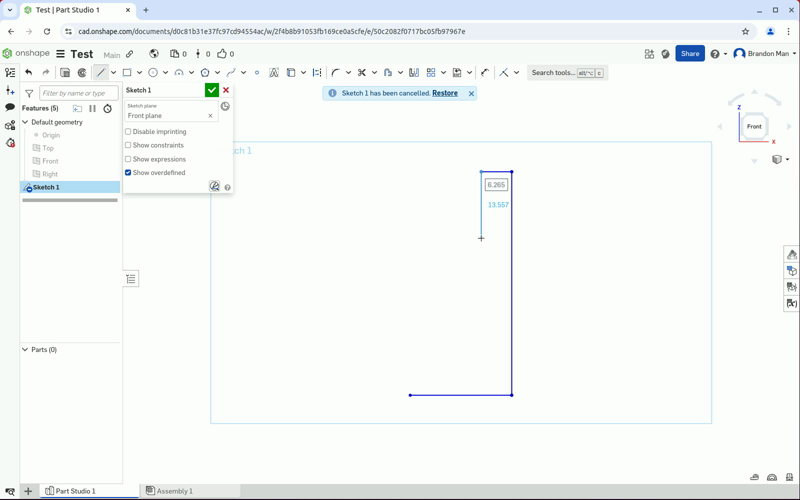
key_up(shift)
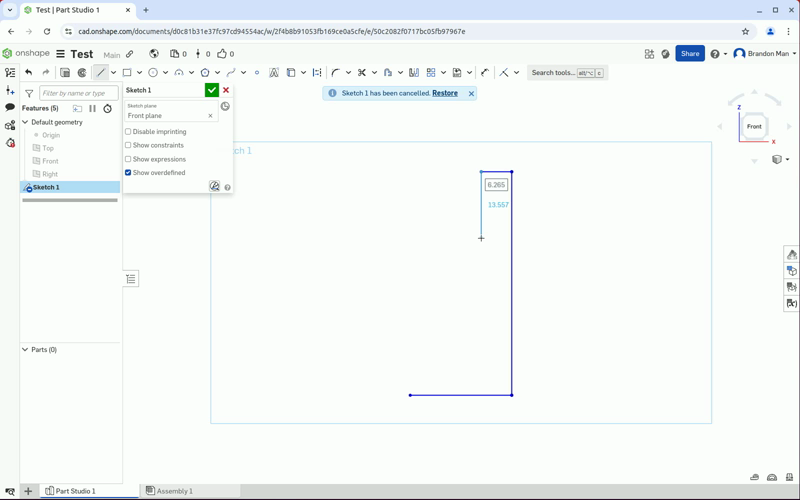
key(esc)
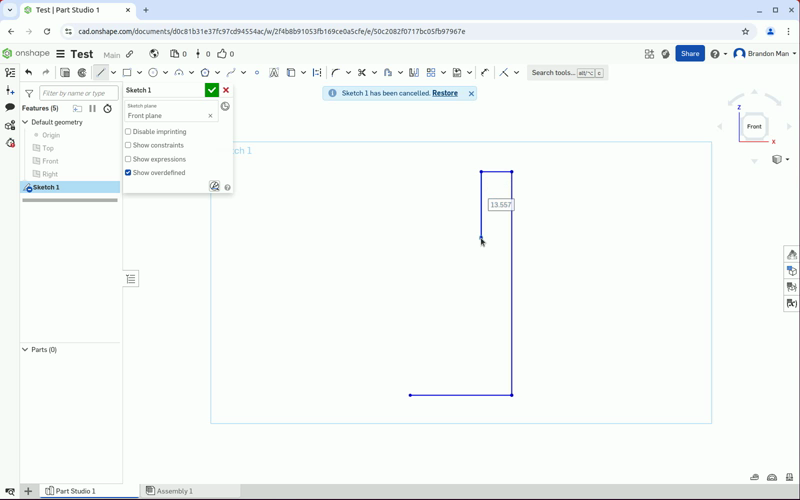
key(a)
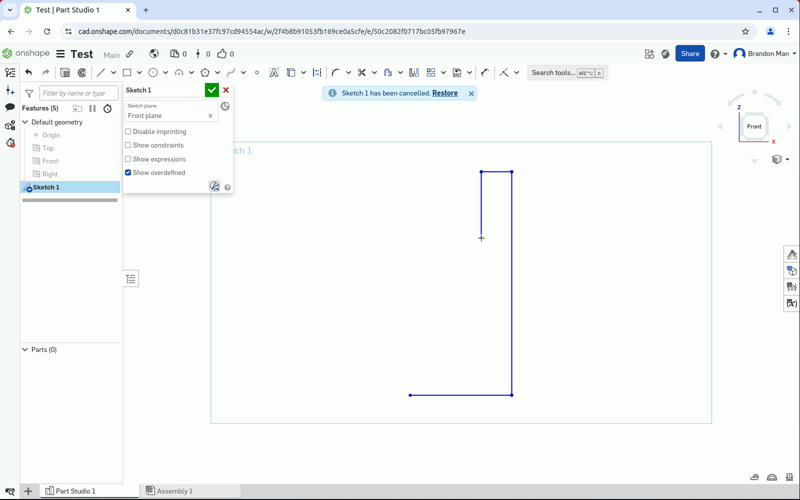
mouse_move(481, 237)
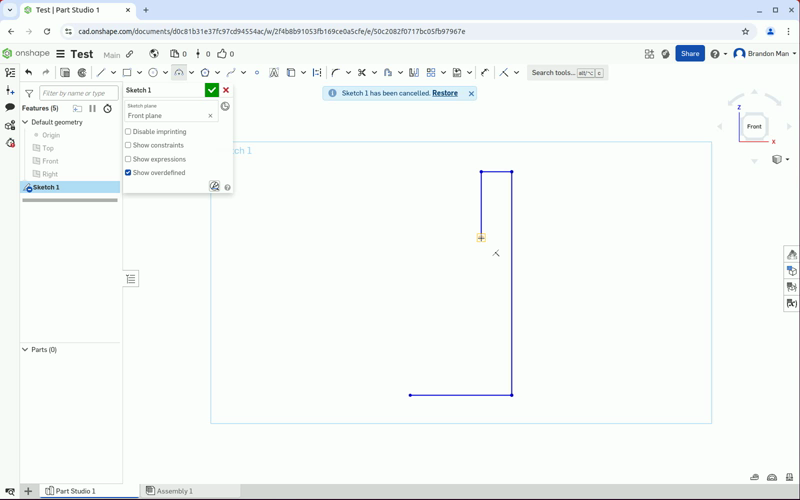
click(481, 237)
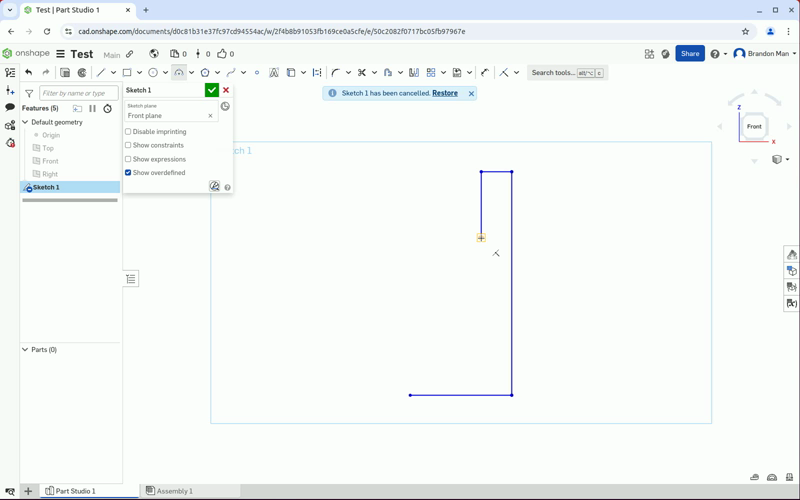
key_down(shift)
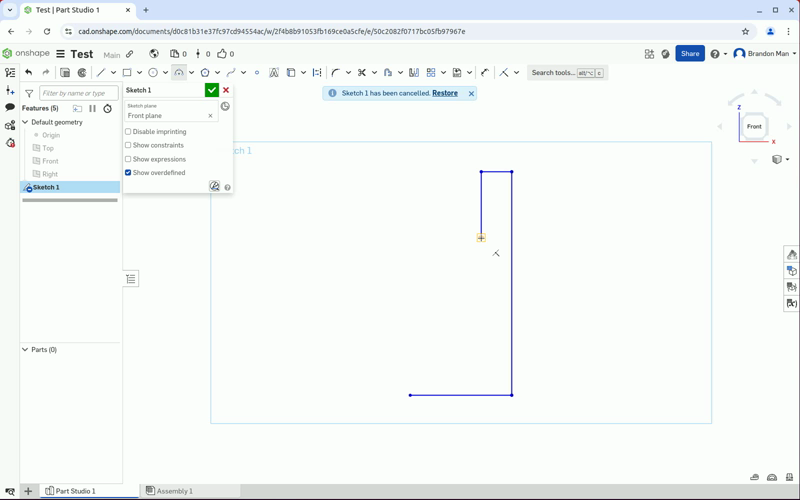
mouse_move(438, 237)
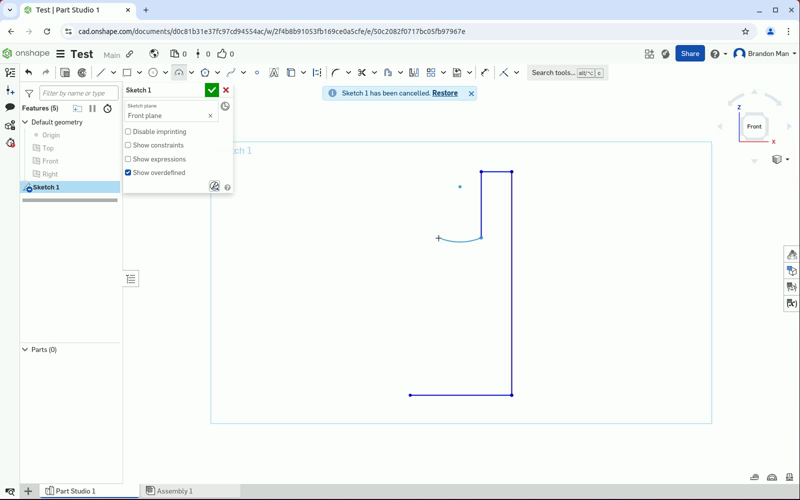
click(438, 237)
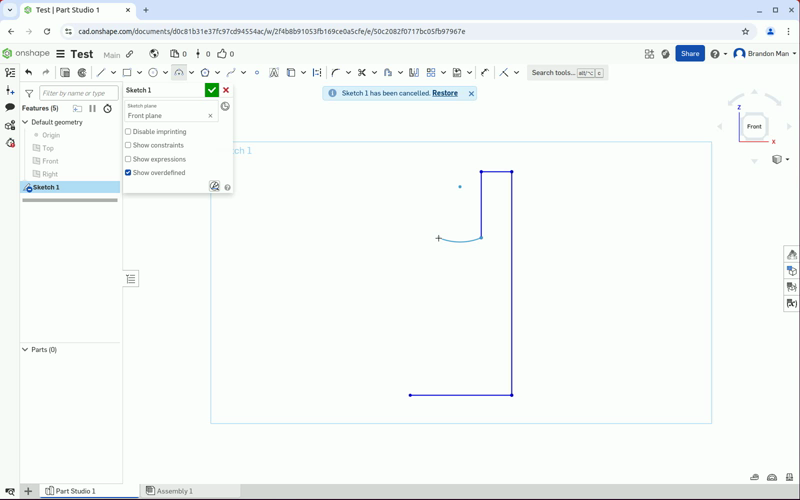
mouse_move(459, 258)
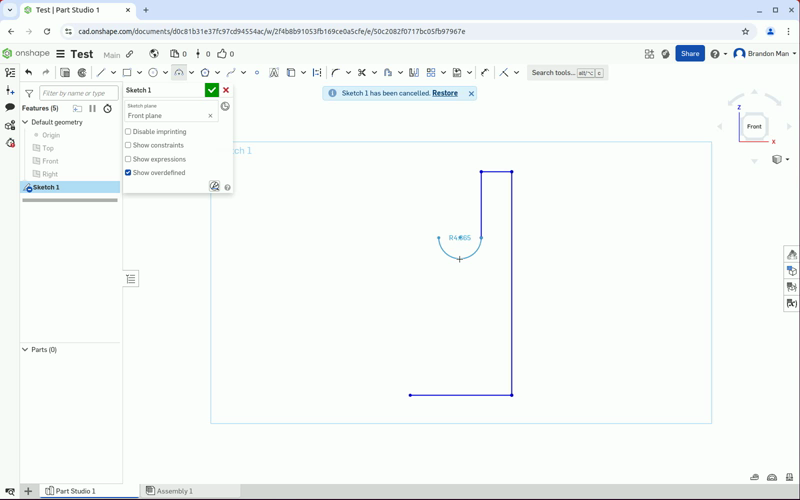
click(459, 258)
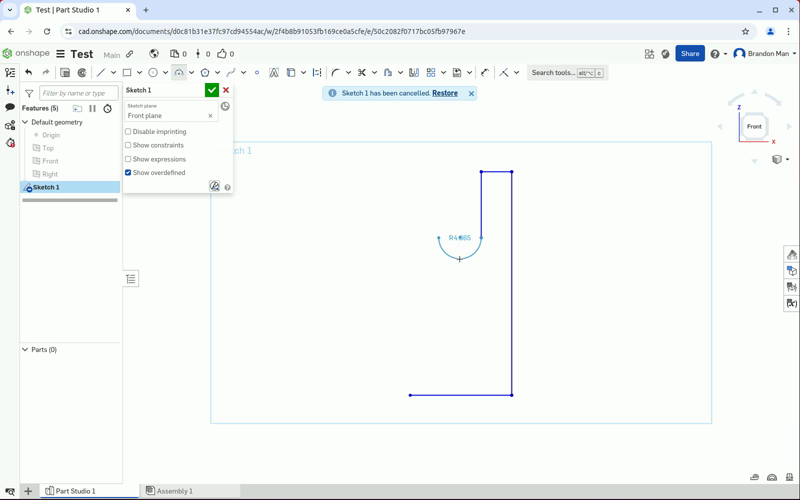
key_up(shift)
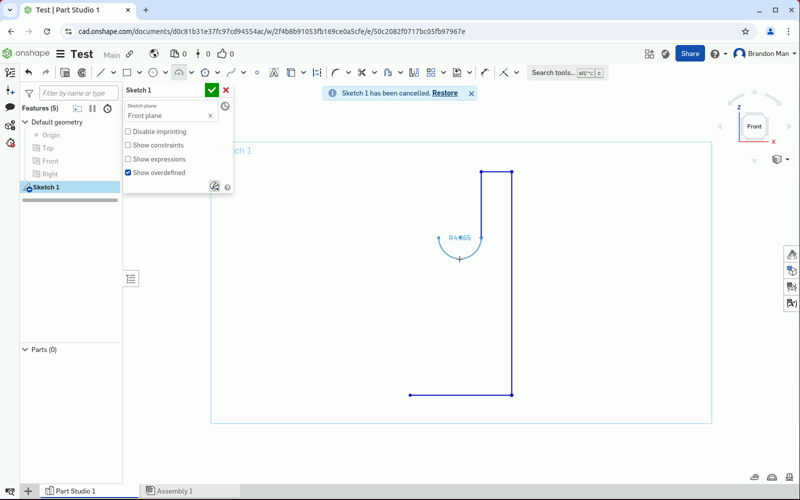
key(esc)
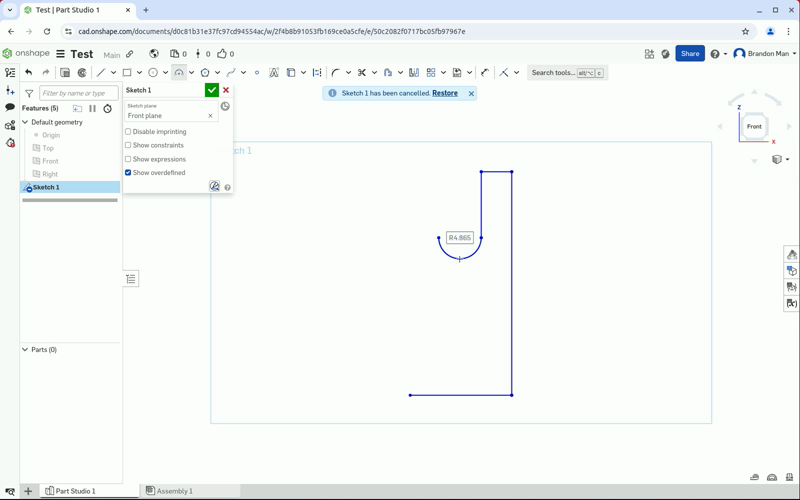
key(l)
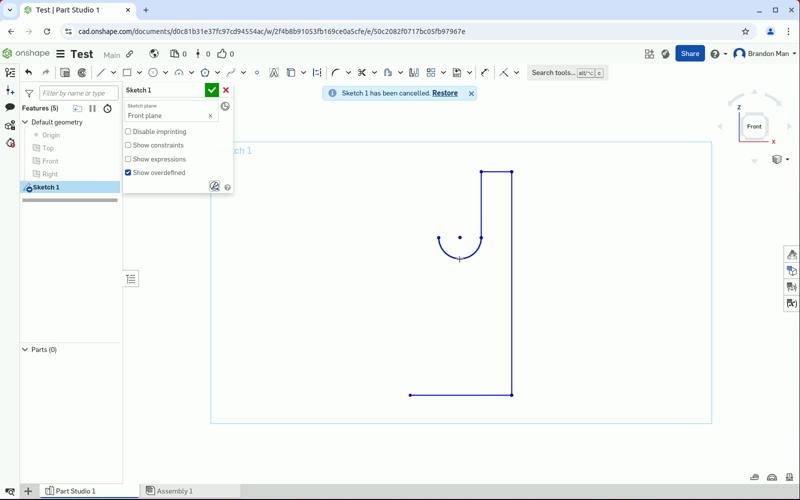
mouse_move(438, 237)
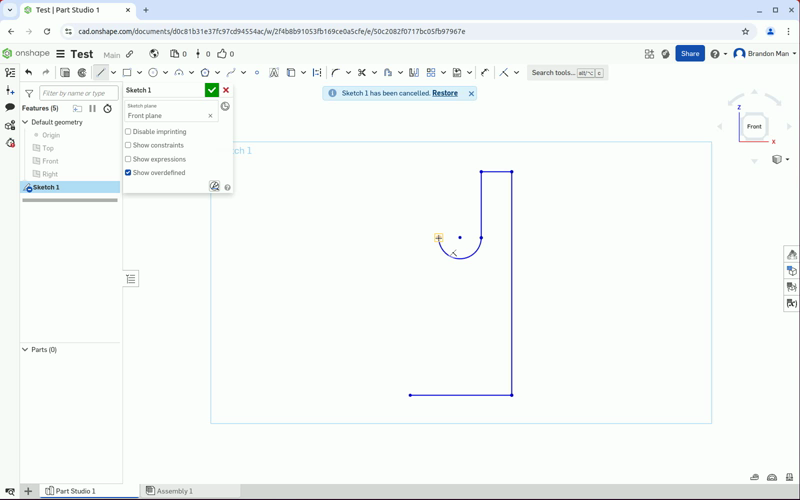
click(438, 237)
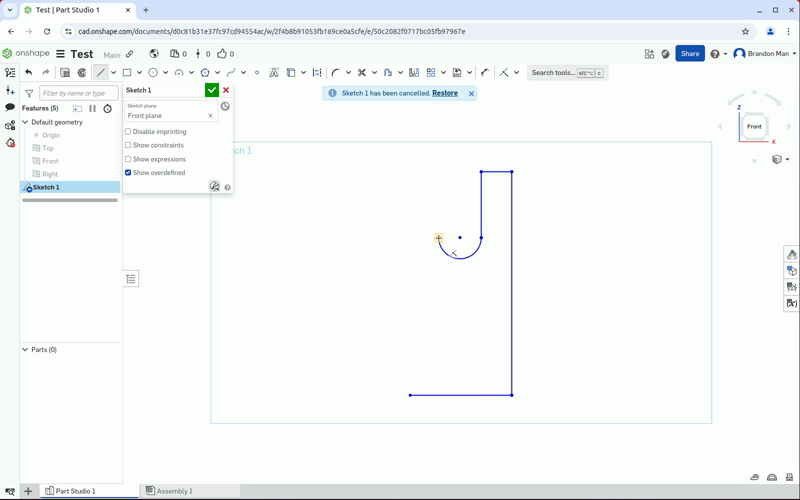
key_down(shift)
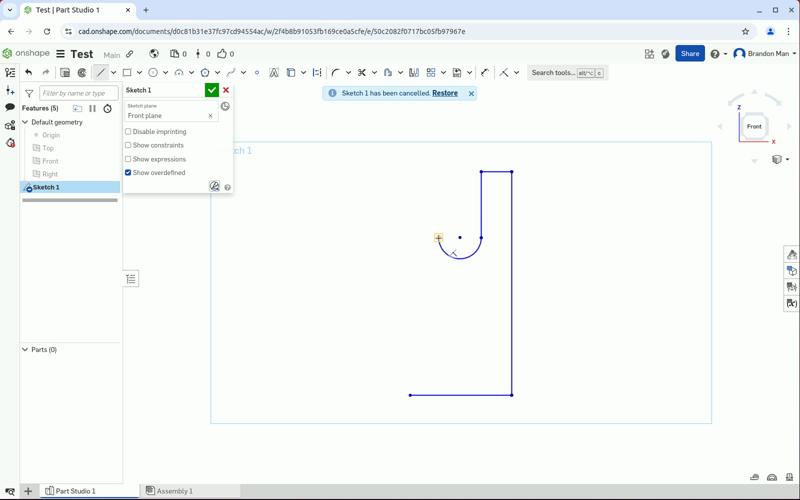
mouse_move(438, 171)
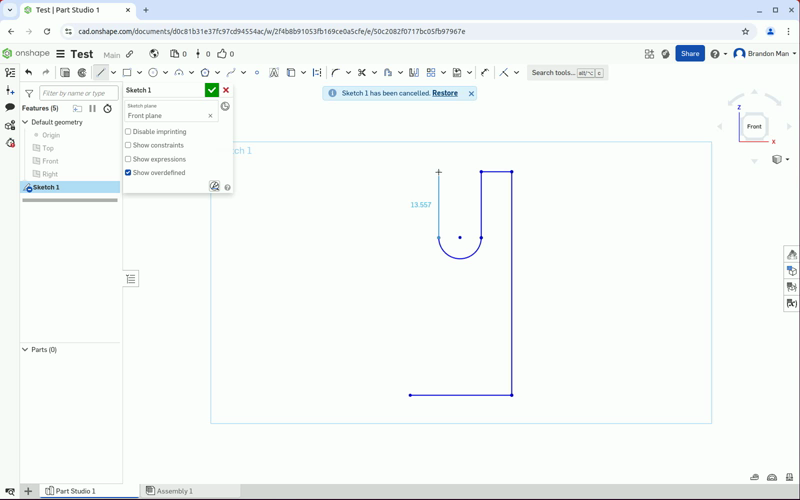
click(438, 171)
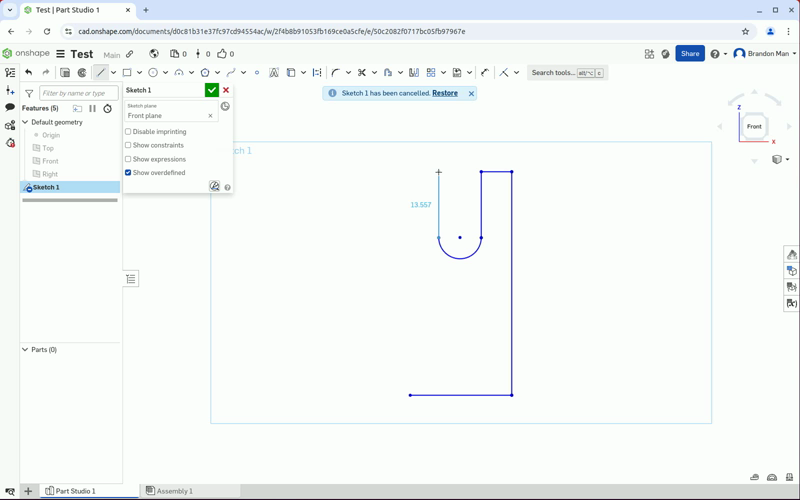
key_up(shift)
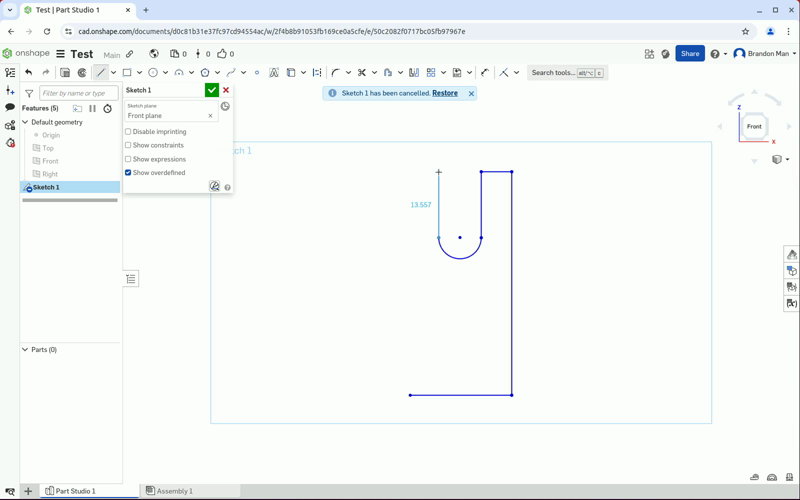
key_down(shift)
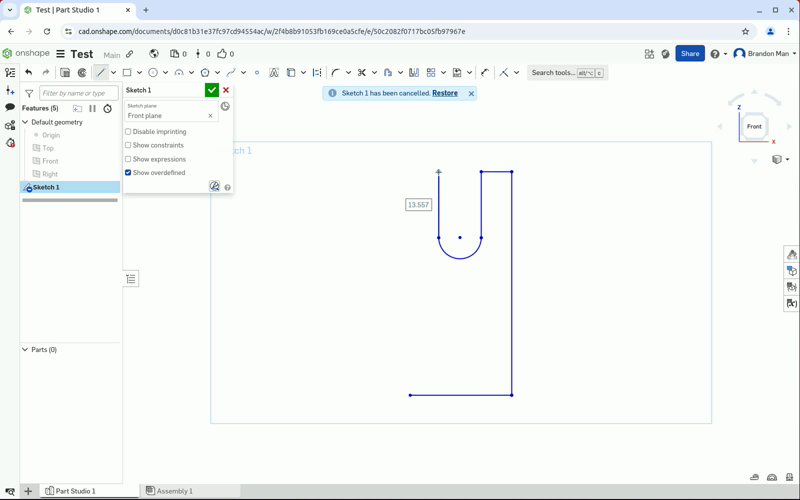
mouse_move(468, 171)
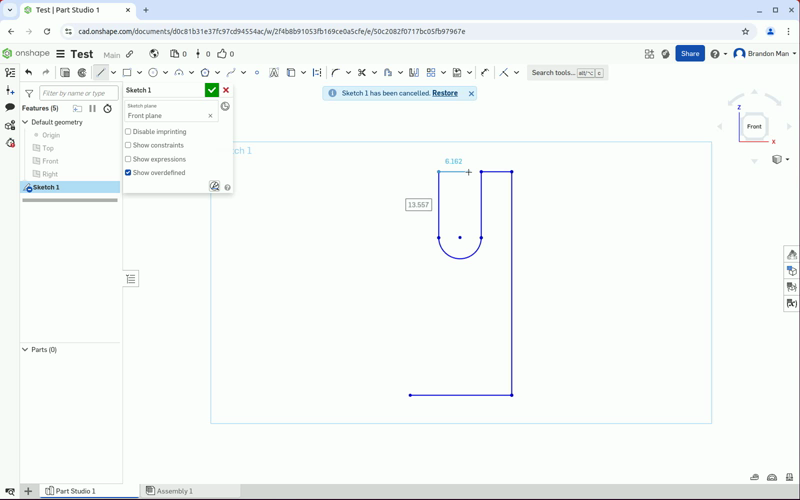
mouse_move(410, 171)
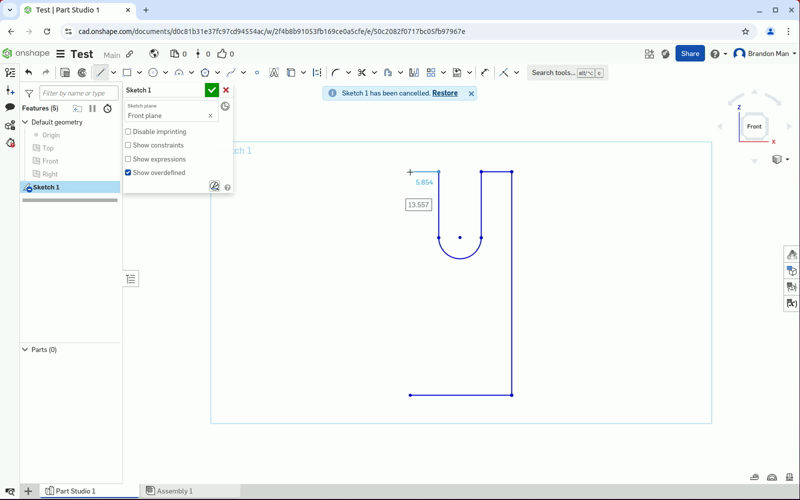
click(410, 171)
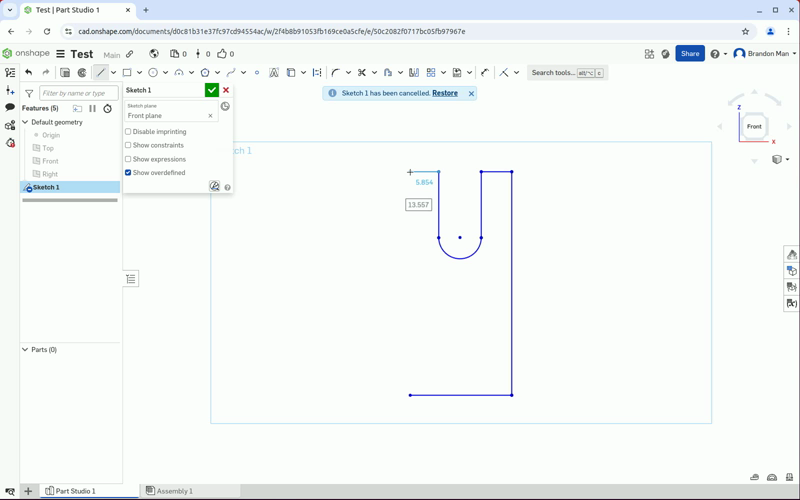
key_up(shift)
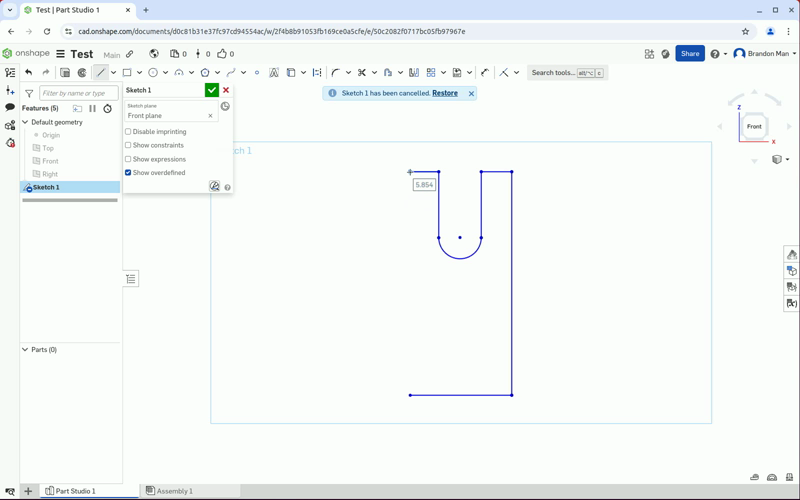
key_down(shift)
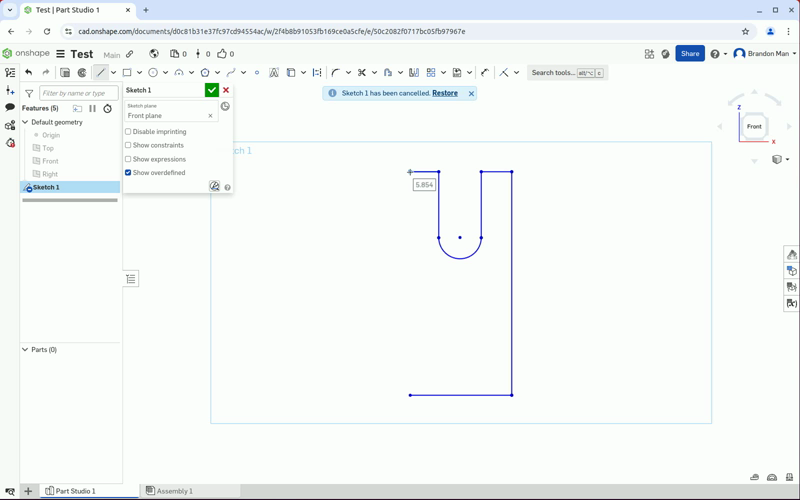
mouse_move(410, 395)
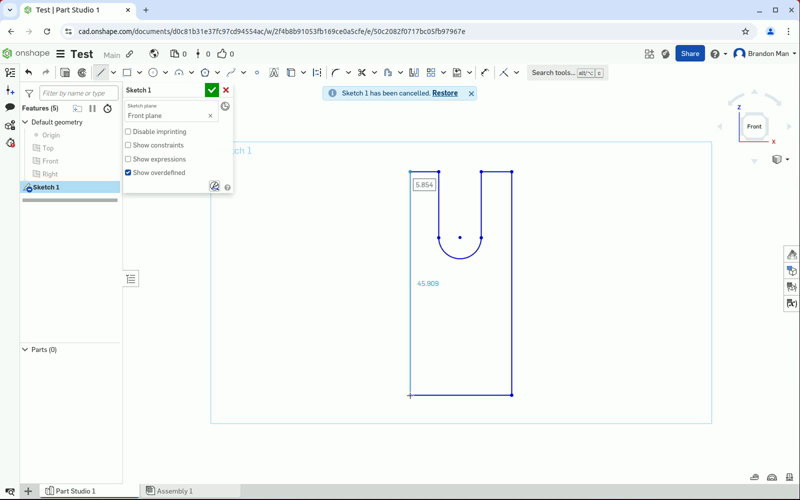
key_up(shift)
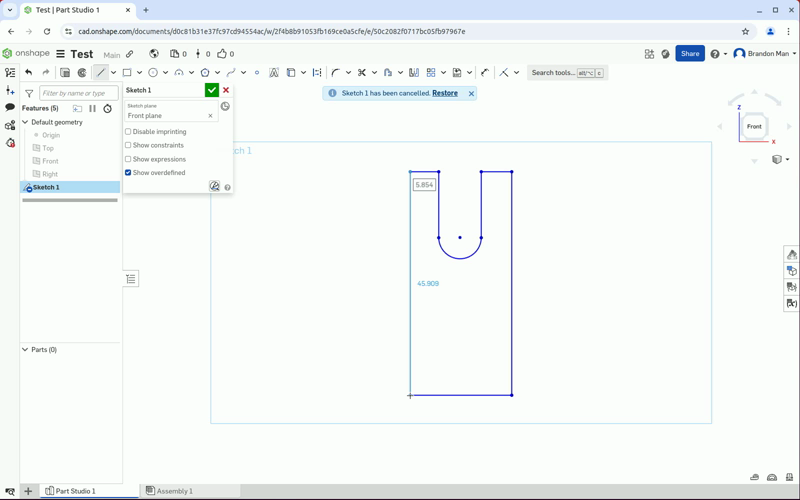
click(410, 395)
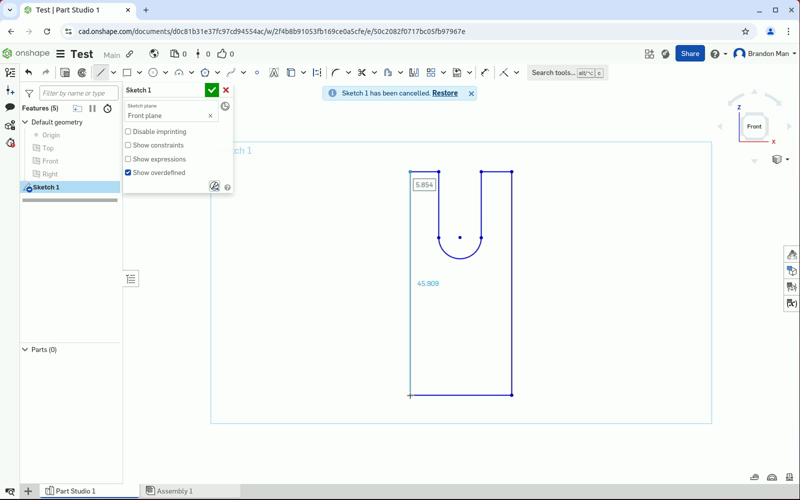
key(esc)
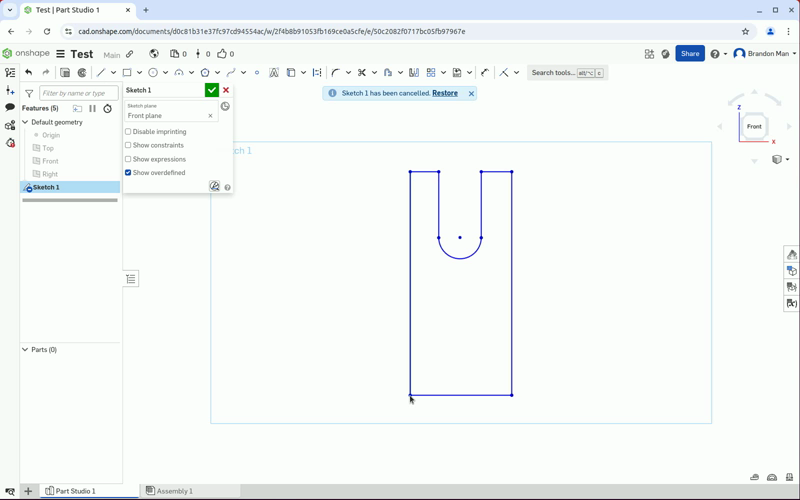
mouse_move(434, 277)
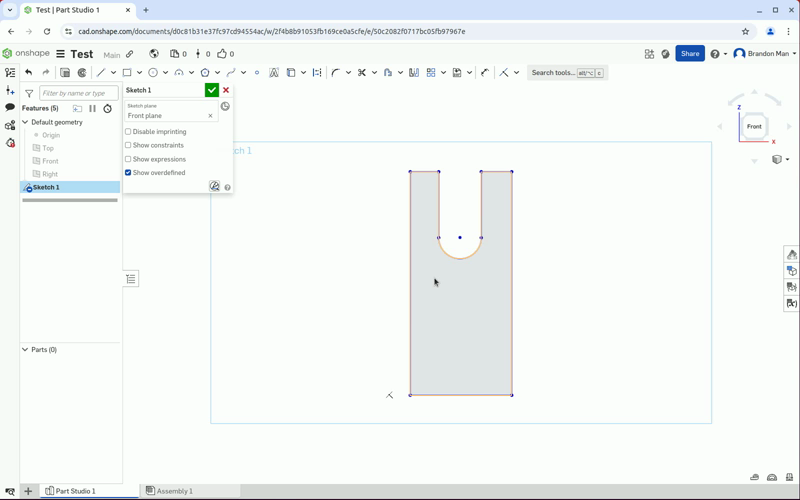
scroll(6)
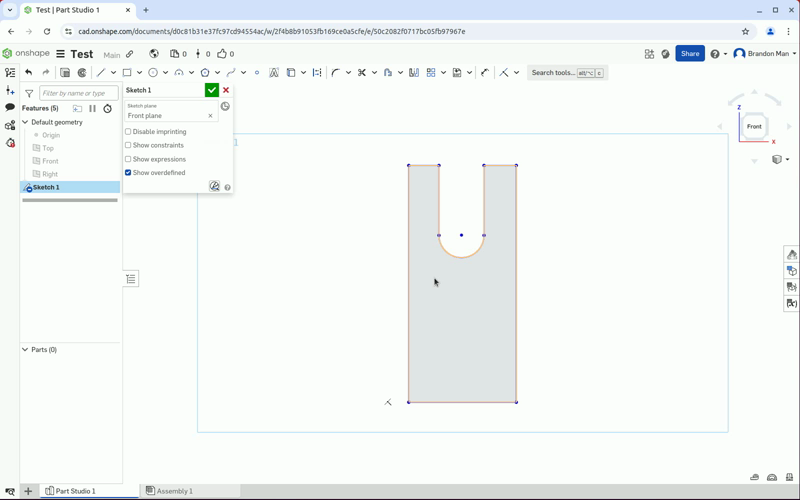
scroll(6)
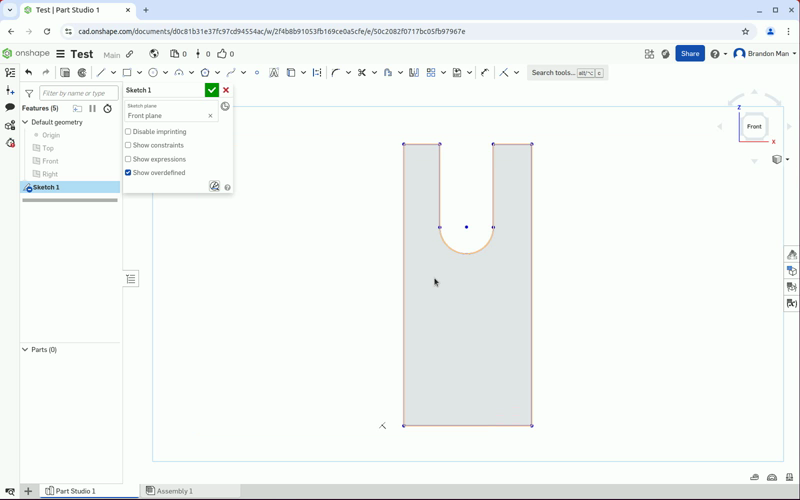
scroll(6)
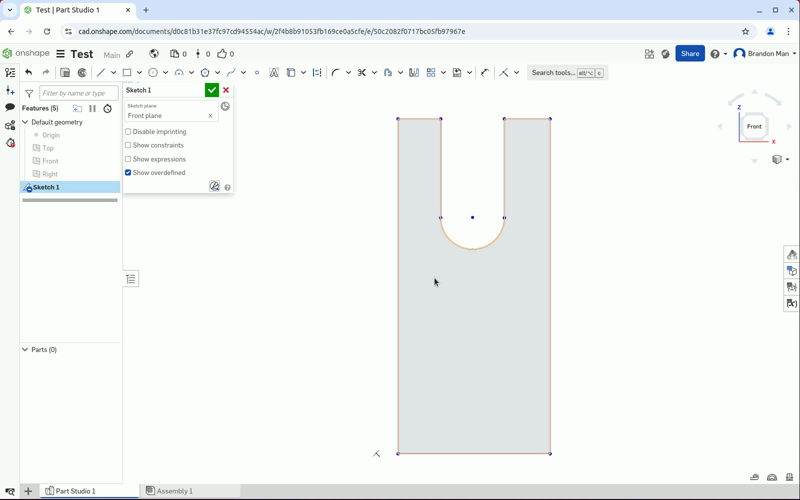
scroll(6)
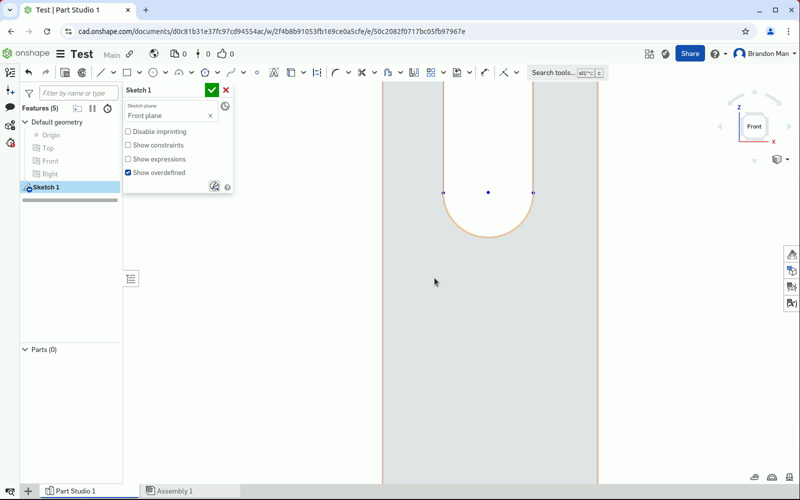
scroll(6)
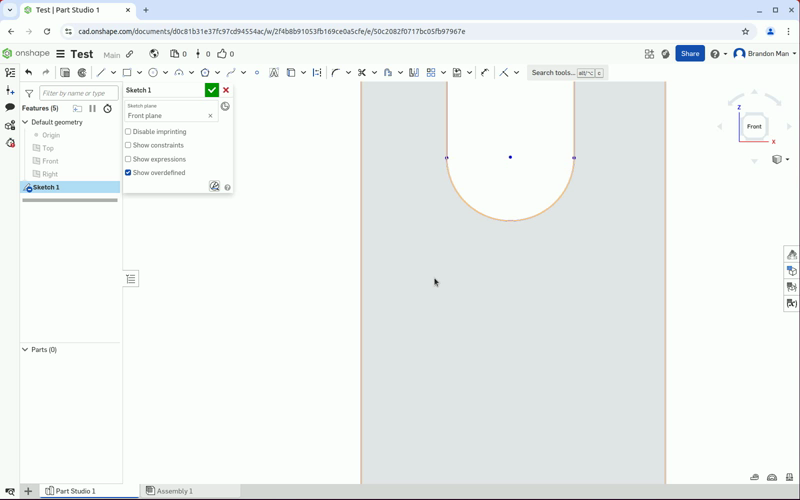
scroll(6)
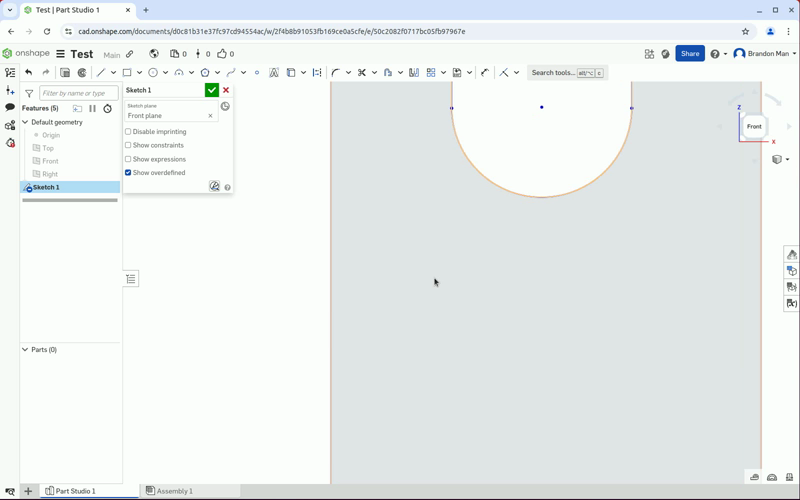
scroll(6)
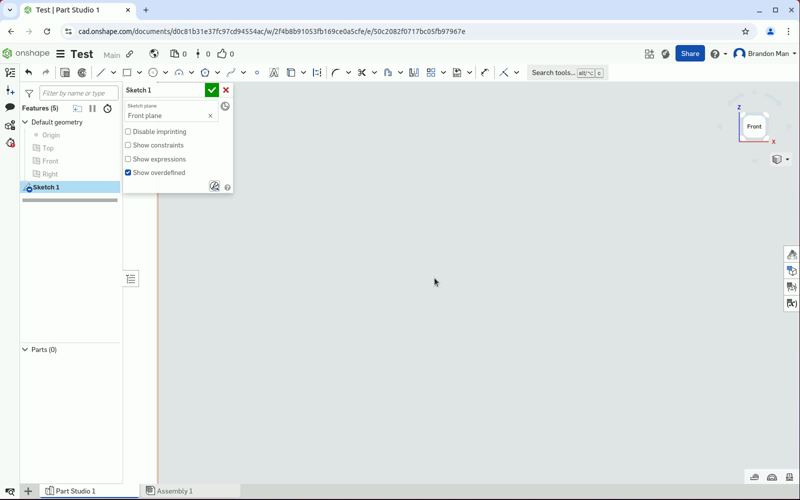
click(434, 277)
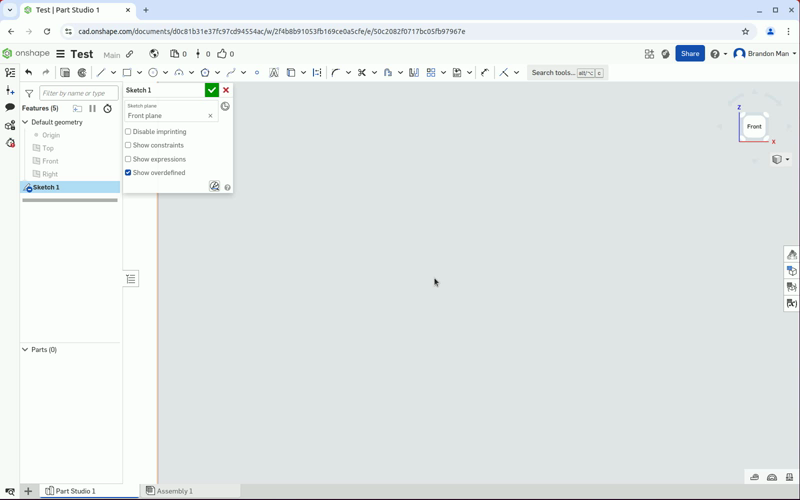
scroll(-6)
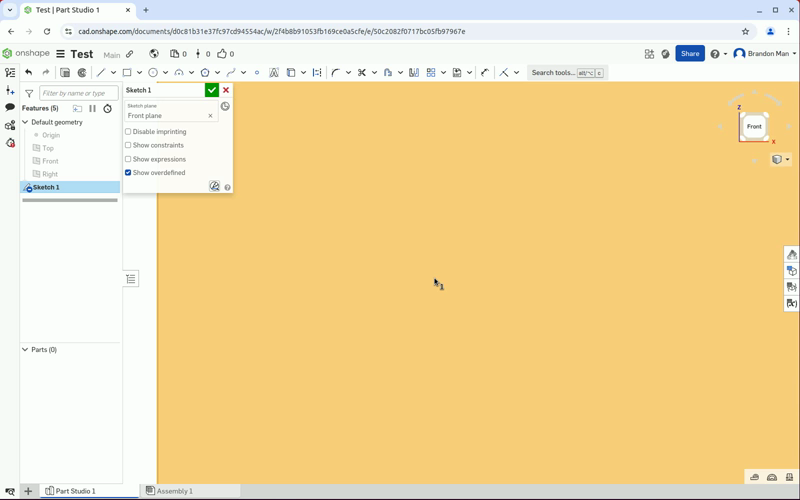
scroll(-6)
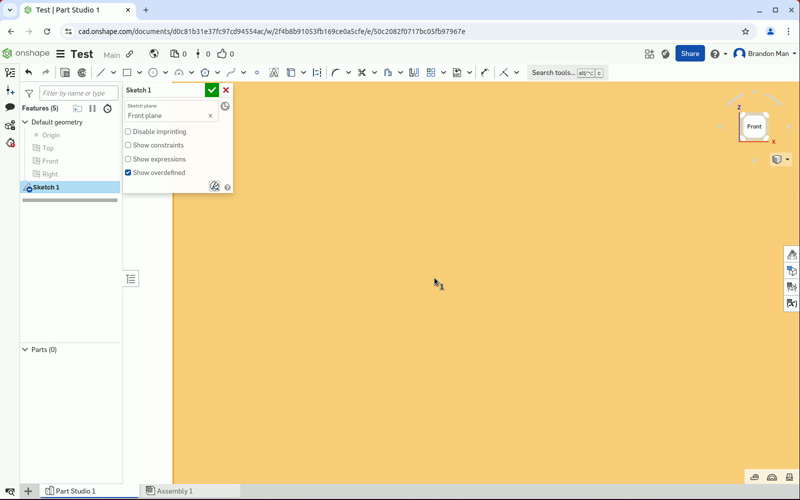
scroll(-6)
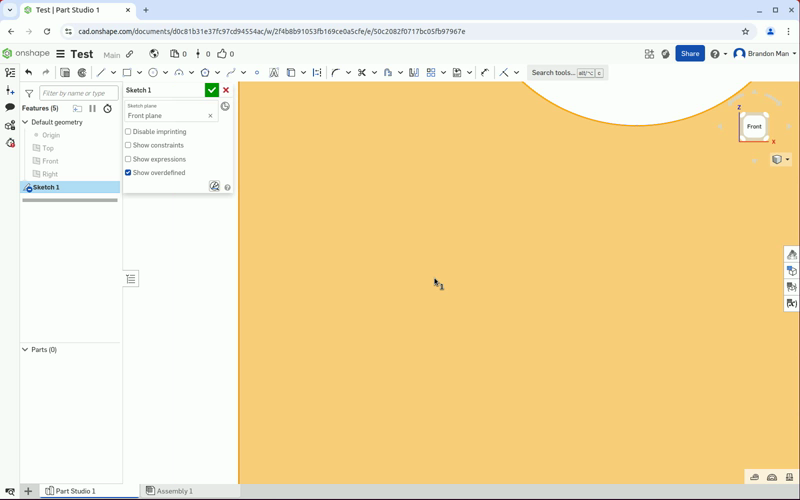
scroll(-6)
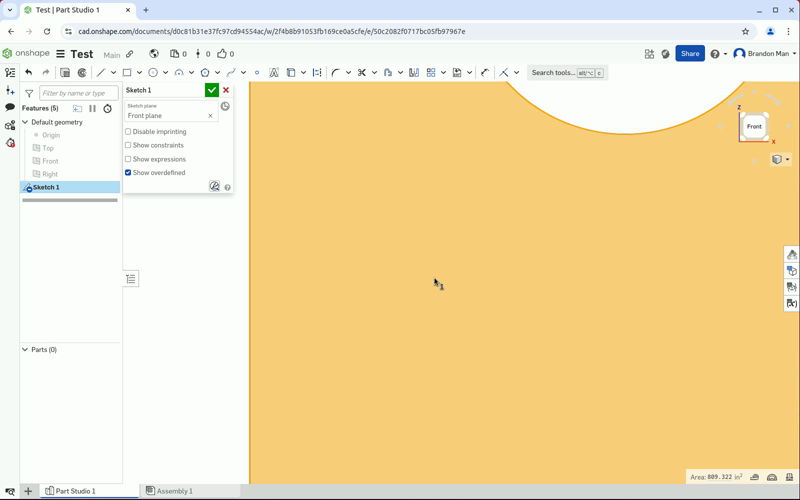
scroll(-6)
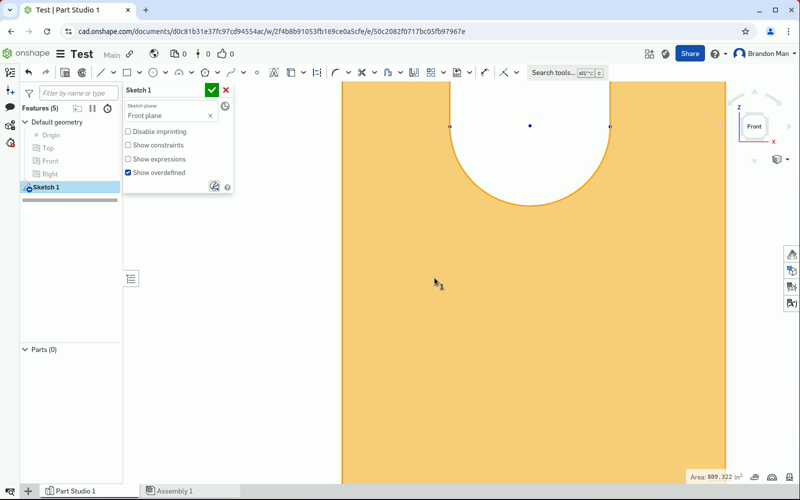
scroll(-6)
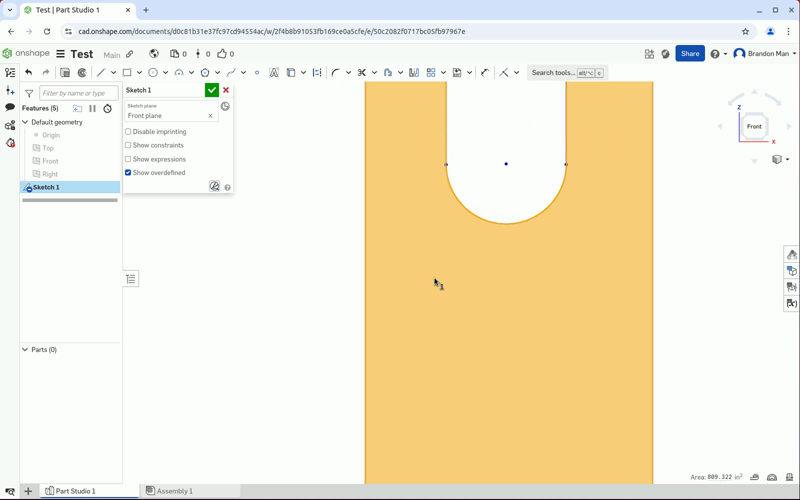
scroll(-6)
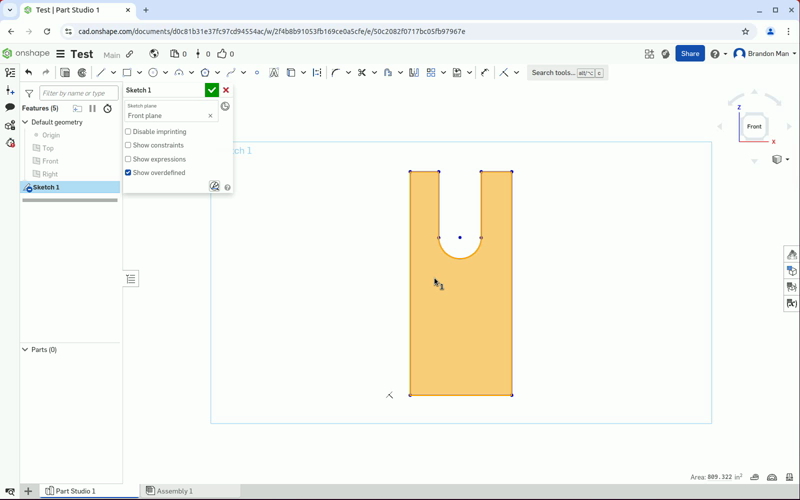
mouse_move(73, 352)
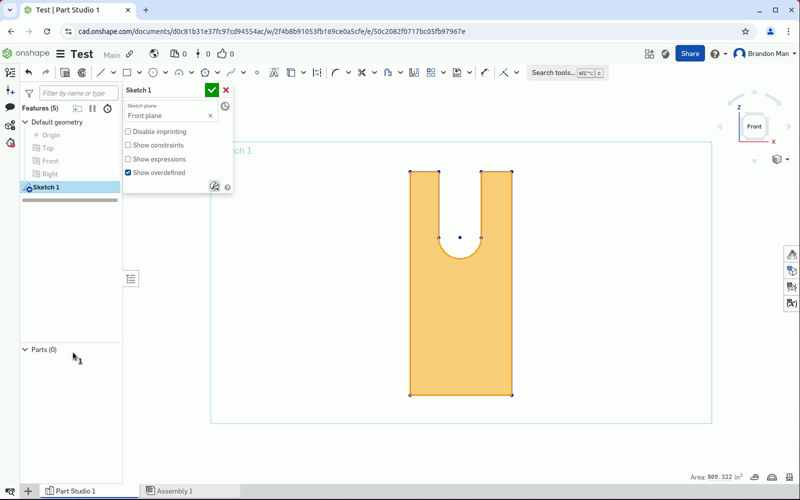
key(shift+y)
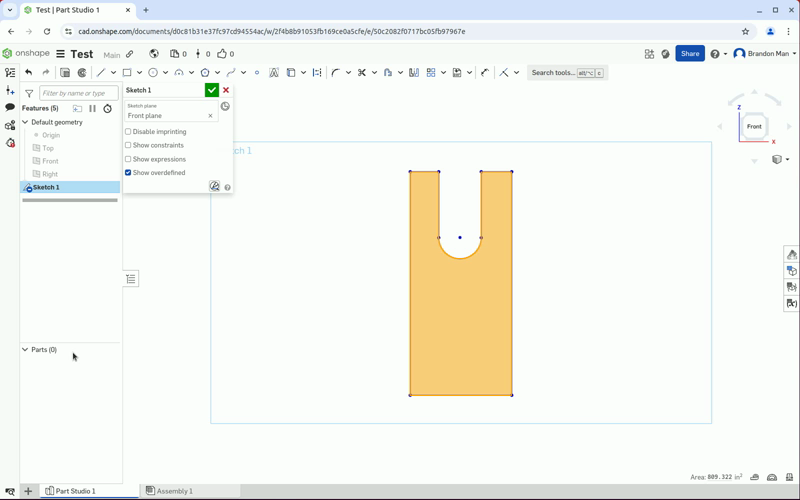
key(shift+e)
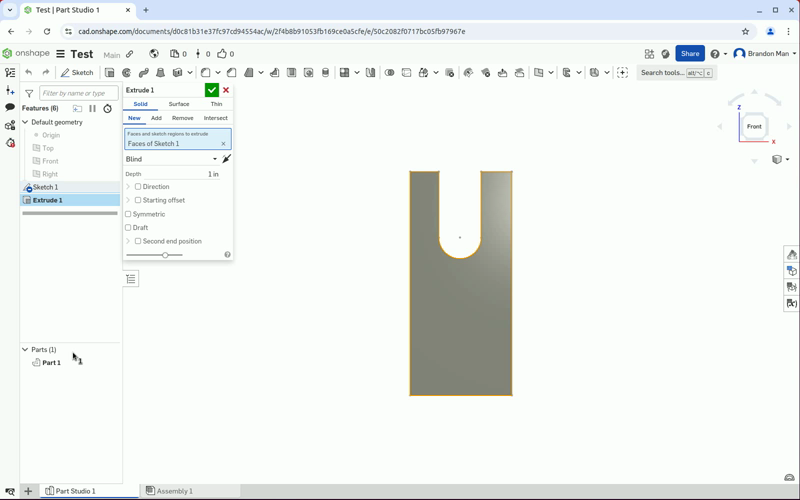
mouse_move(143, 106)
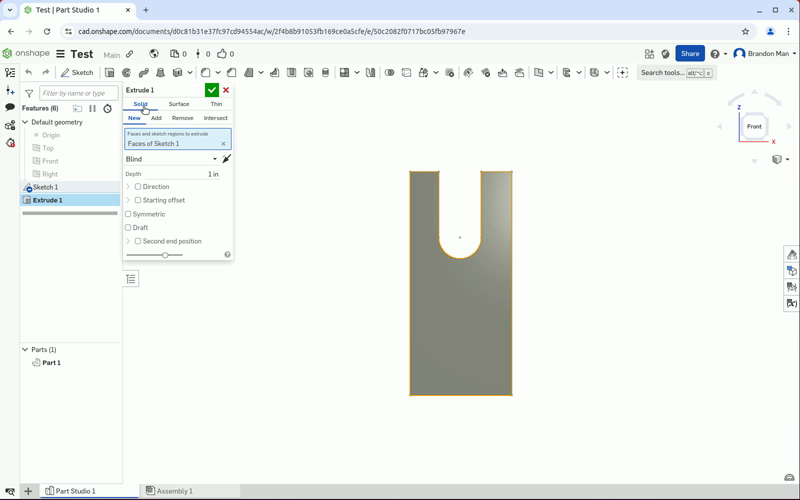
click(143, 106)
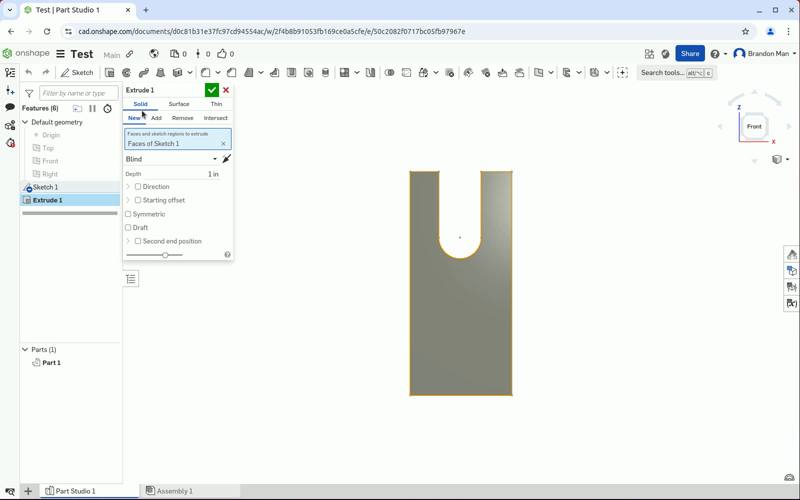
mouse_move(137, 120)
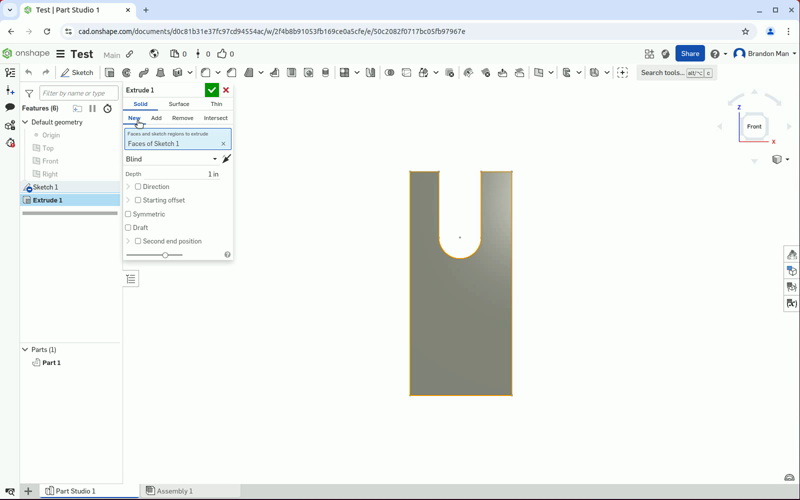
click(137, 120)
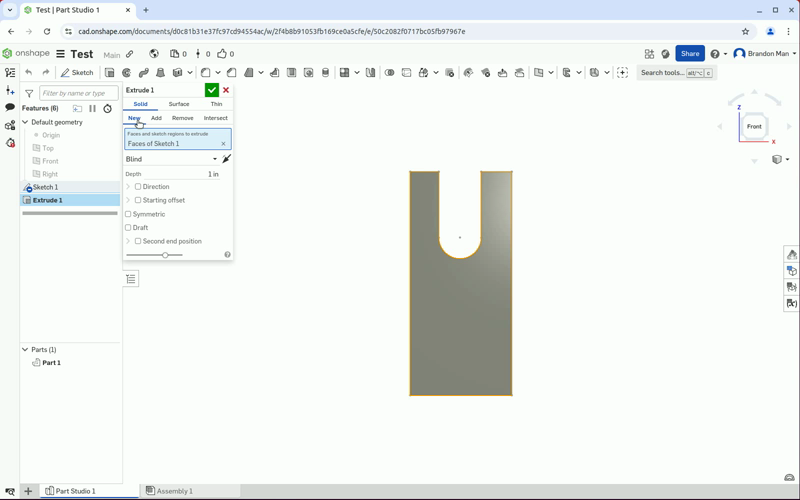
key(tab, 4)
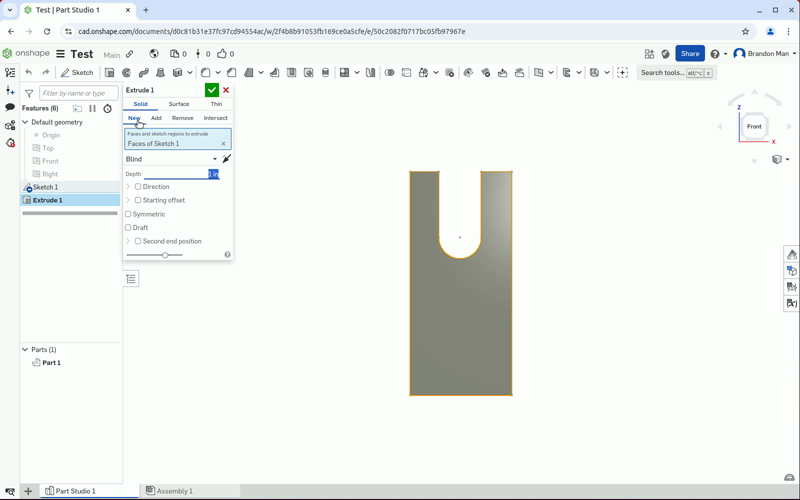
text(5.536)
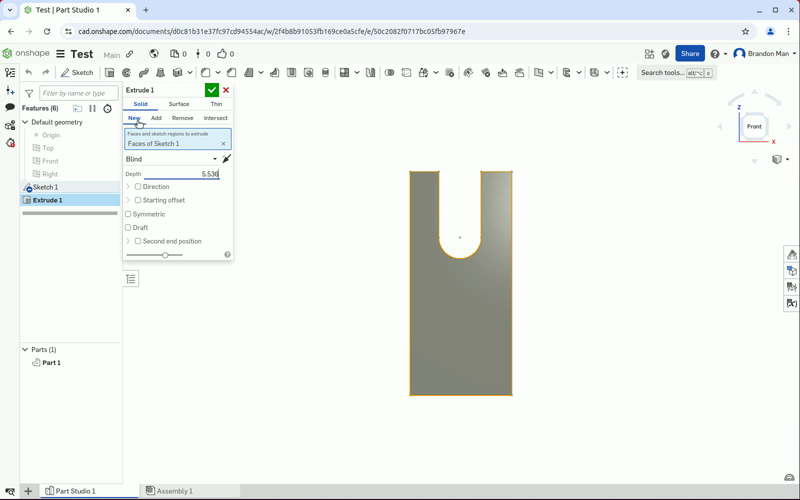
key(enter)
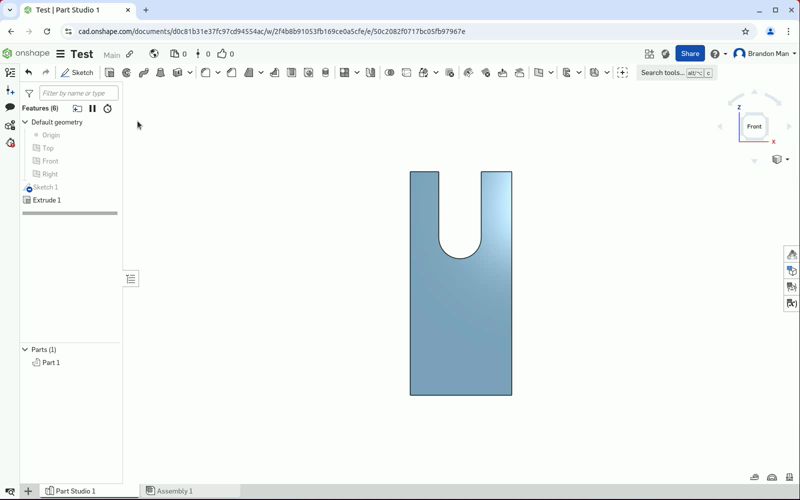
key(shift+h)
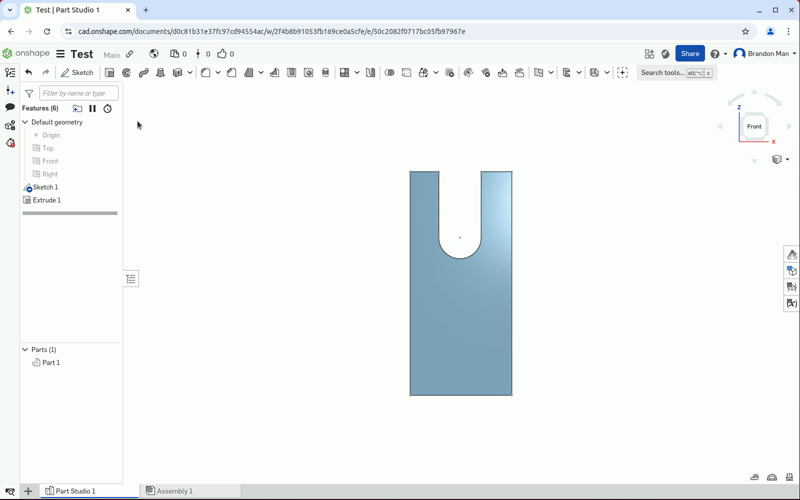
key(shift+h)
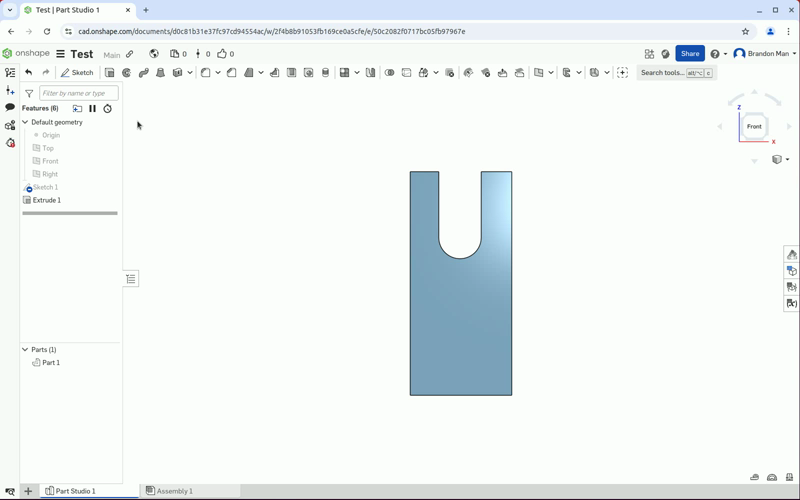
mouse_move(73, 189)
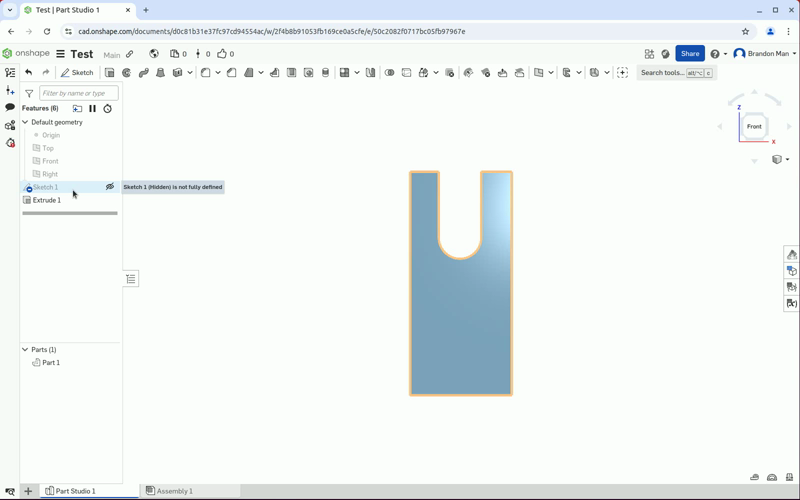
click(73, 189)
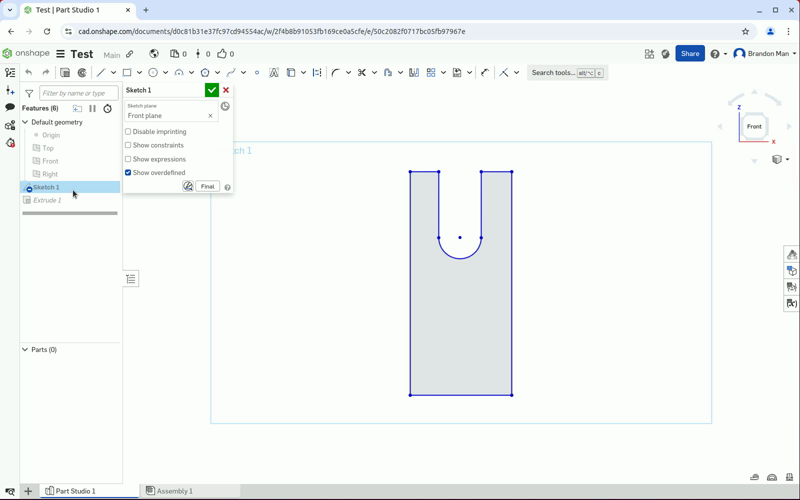
mouse_move(229, 92)
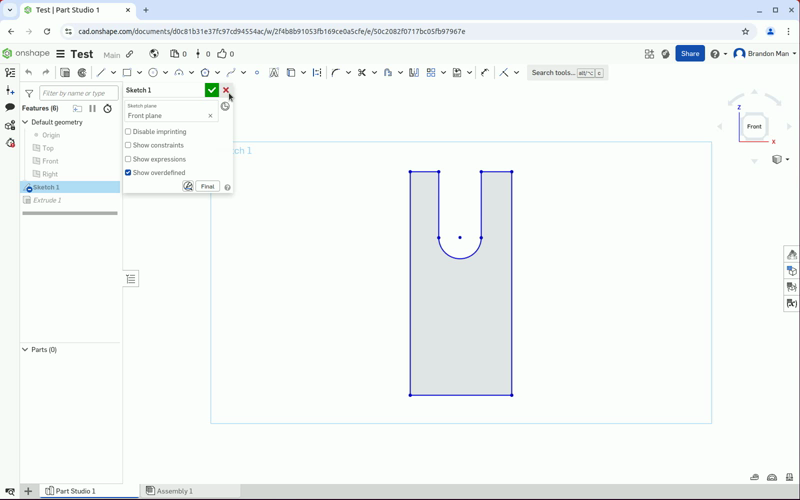
click(229, 92)
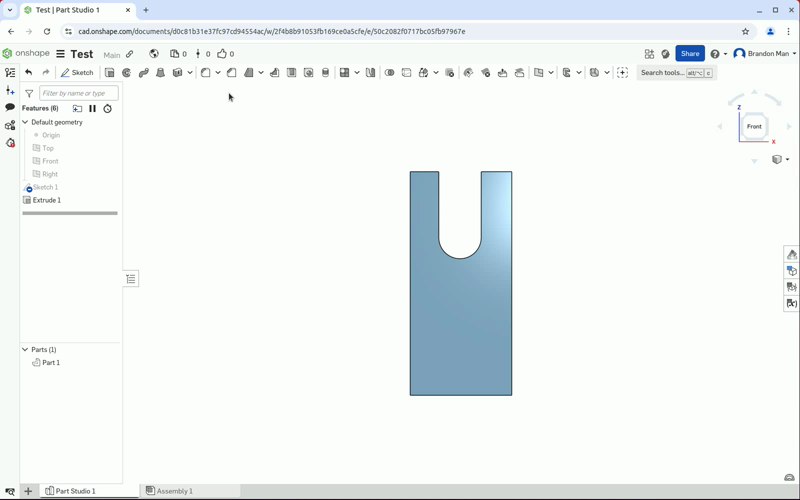
mouse_move(541, 75)
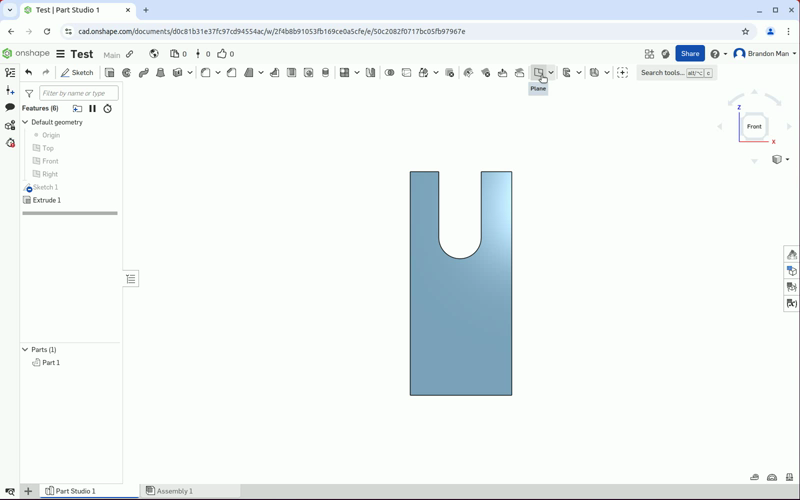
click(541, 75)
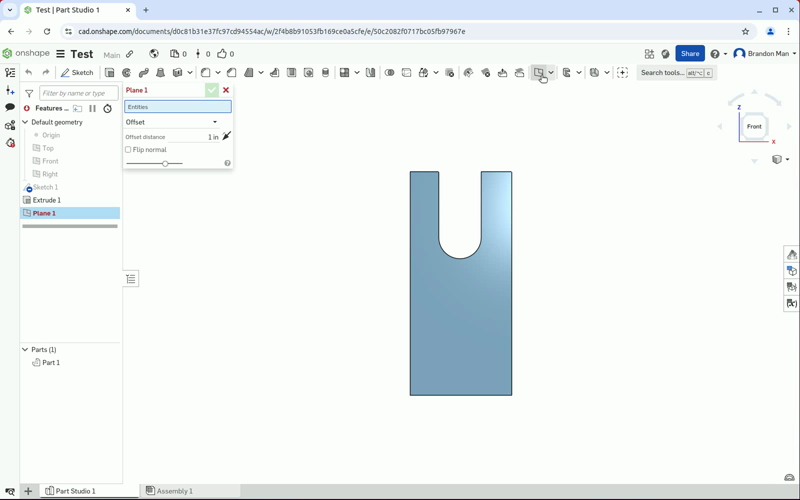
mouse_move(73, 163)
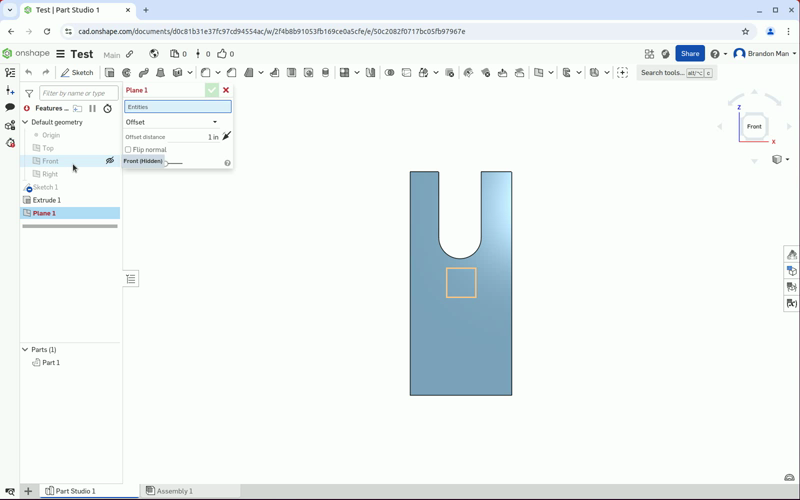
click(73, 163)
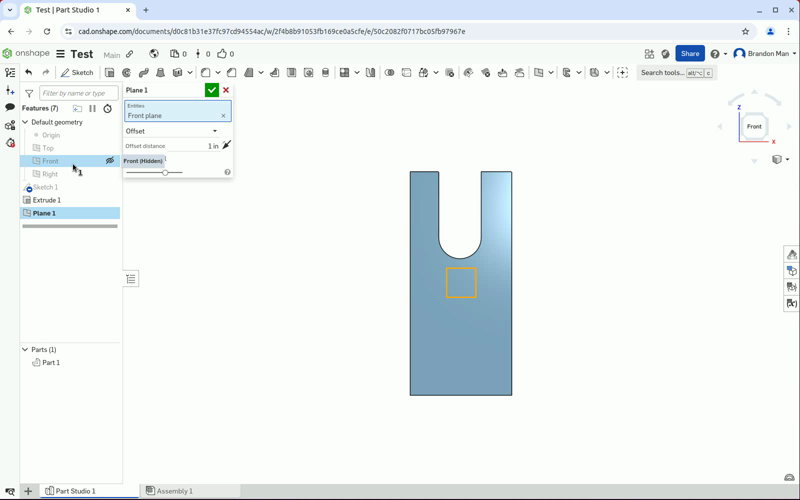
key(tab, 2)
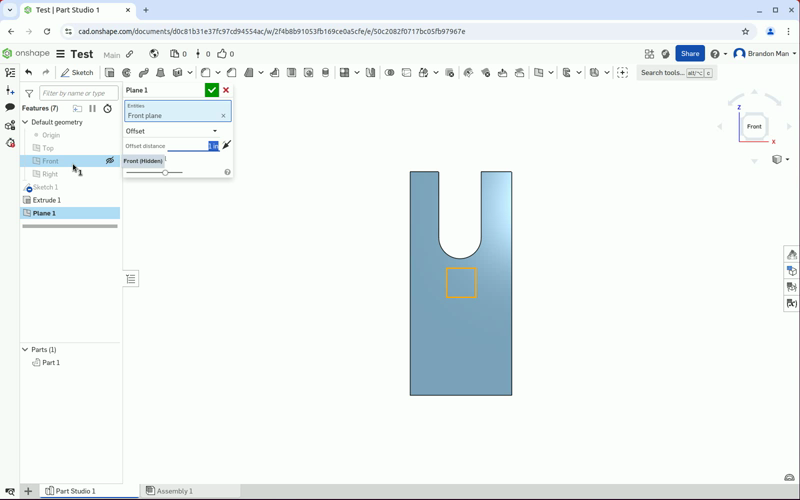
text(5.546)
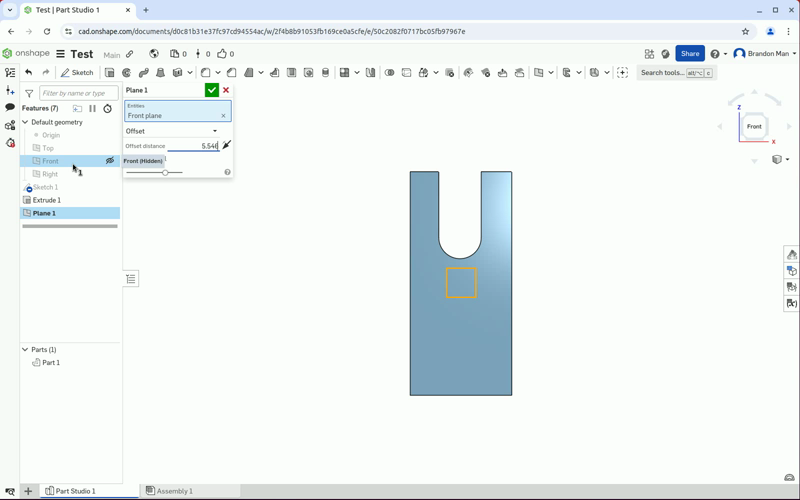
key(enter, 2)
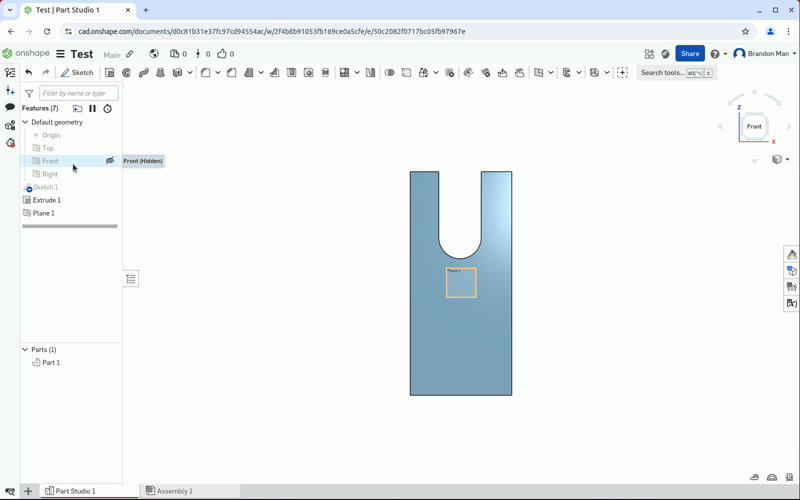
key(shift+s)
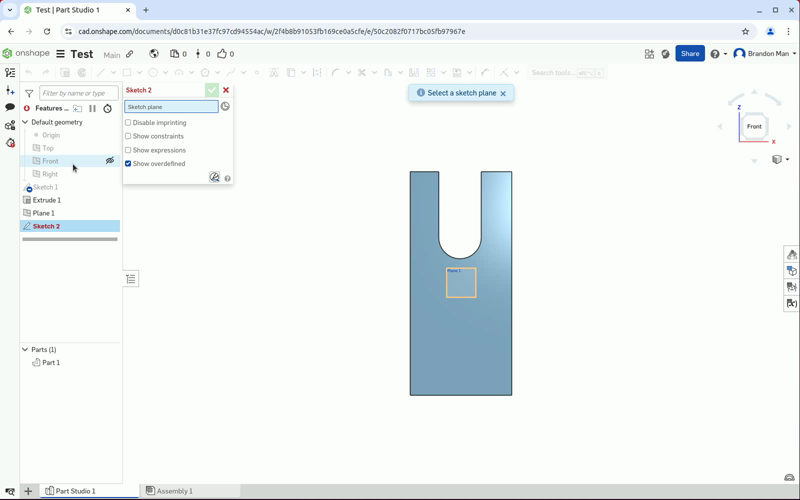
mouse_move(73, 215)
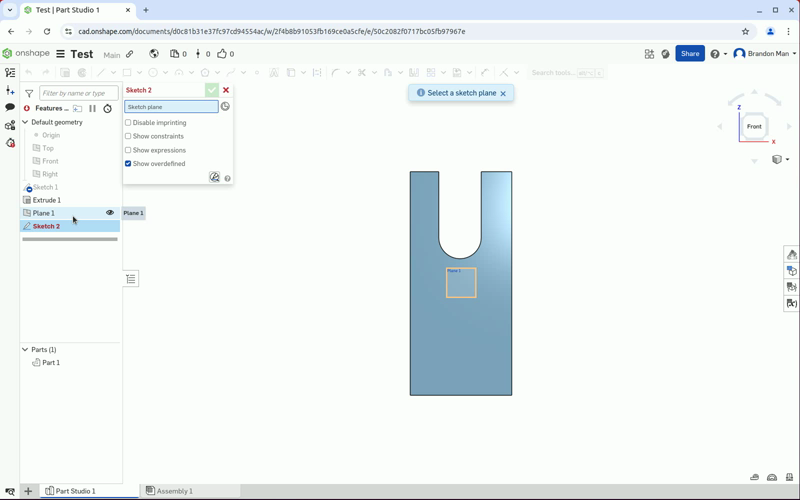
click(73, 215)
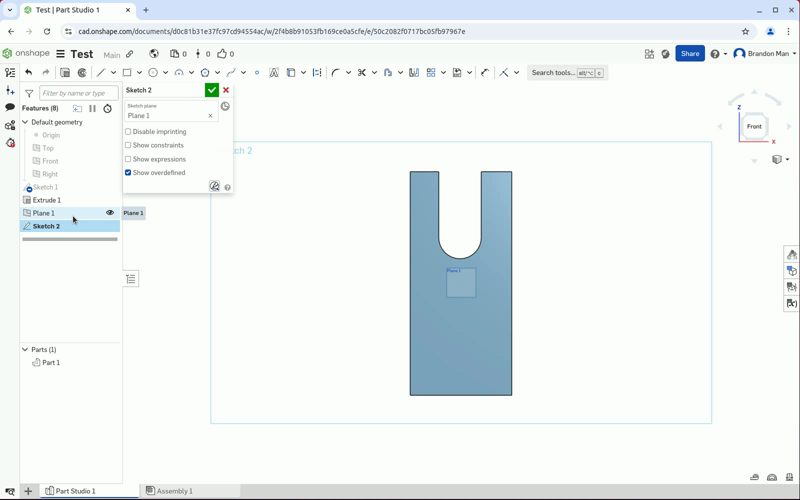
mouse_move(73, 352)
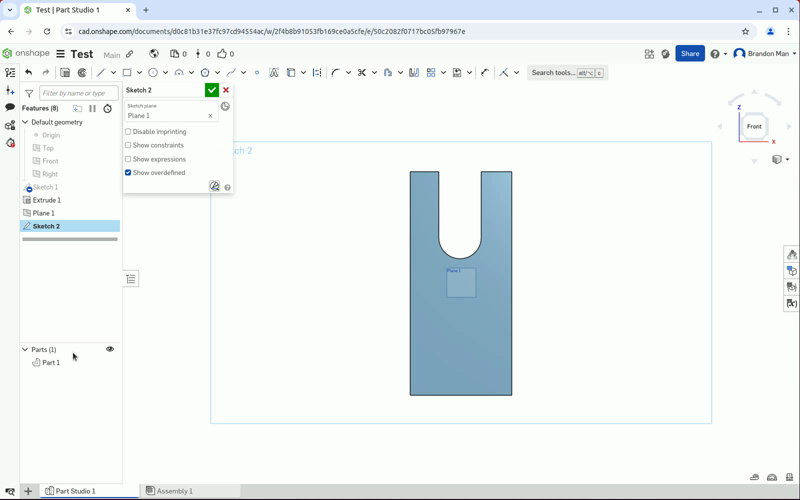
key(y)
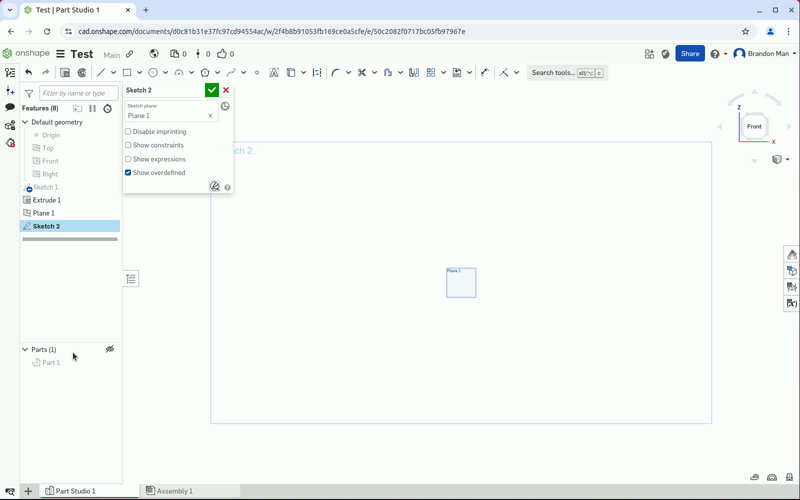
key(l)
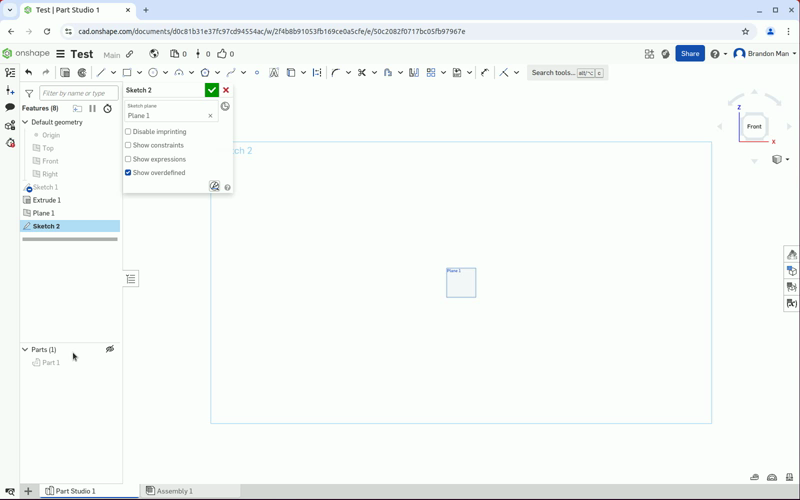
key_down(shift)
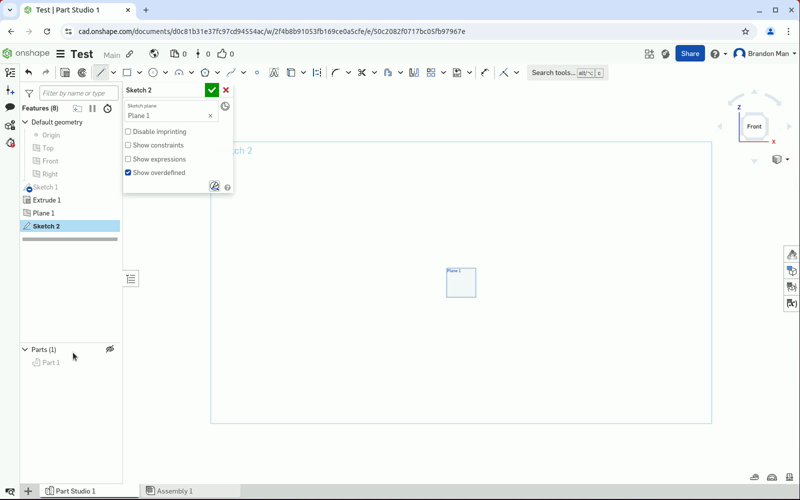
mouse_move(410, 395)
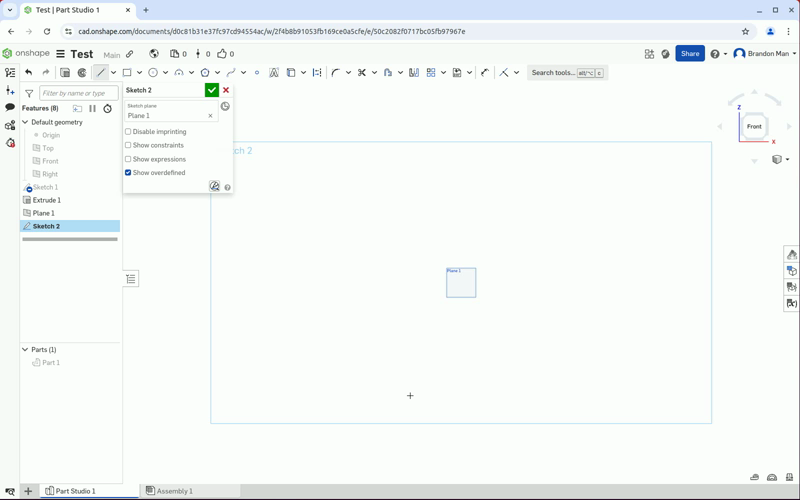
click(410, 395)
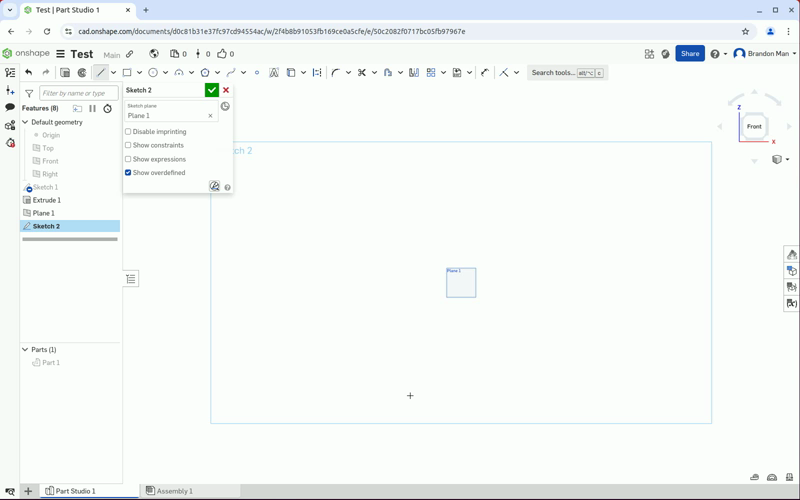
key_up(shift)
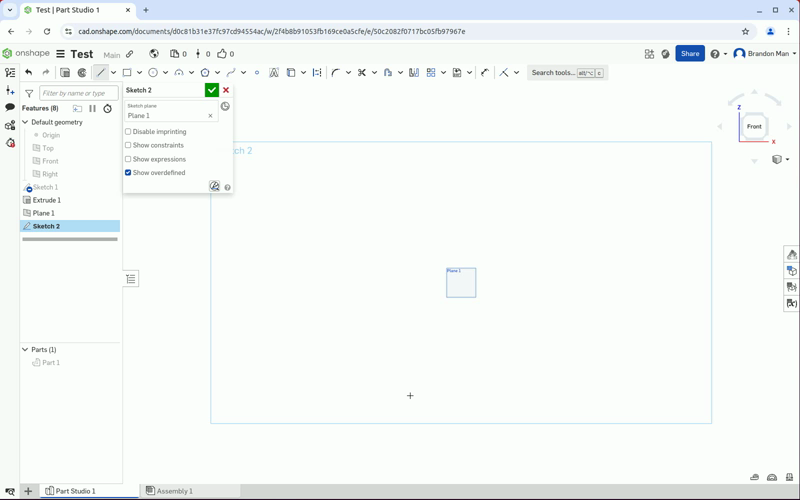
key_down(shift)
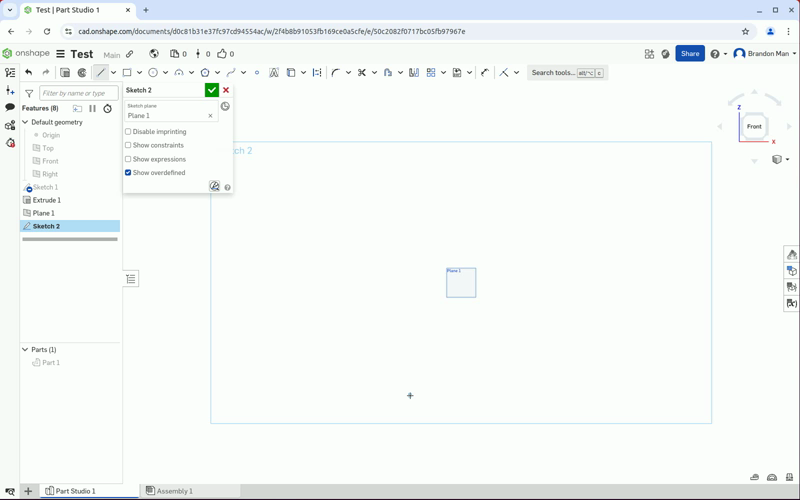
mouse_move(511, 395)
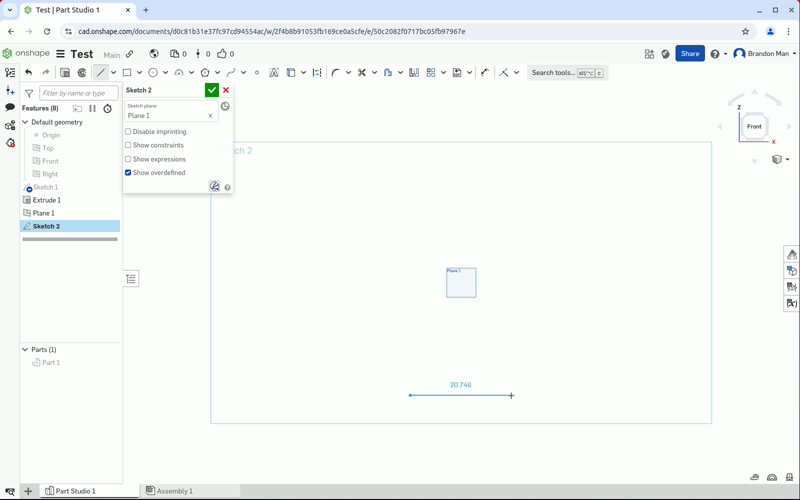
click(511, 395)
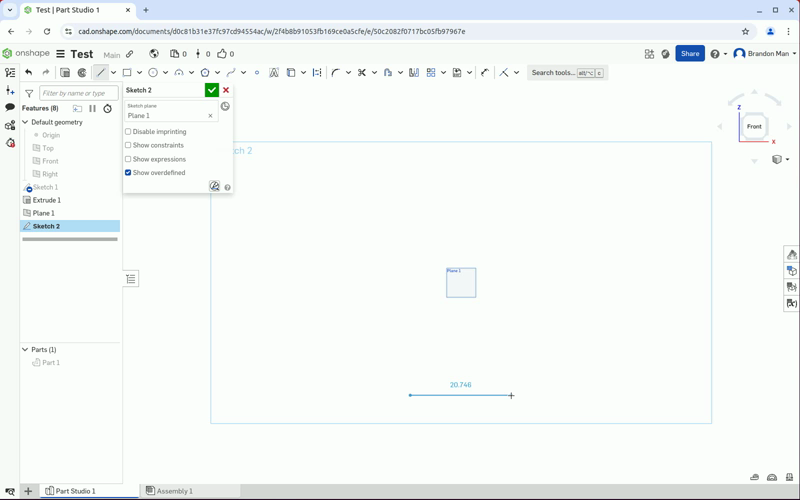
key_up(shift)
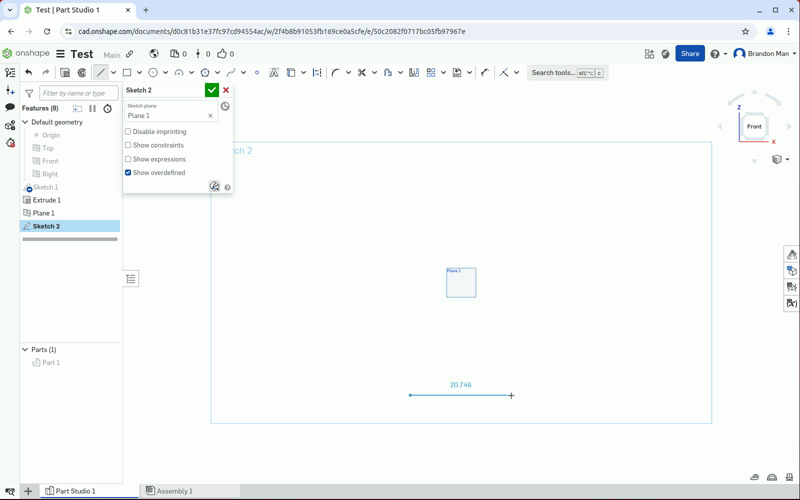
key_down(shift)
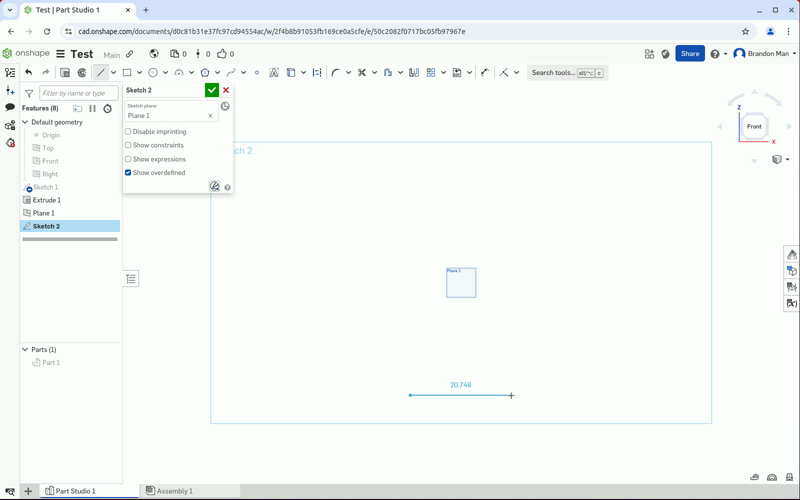
mouse_move(541, 395)
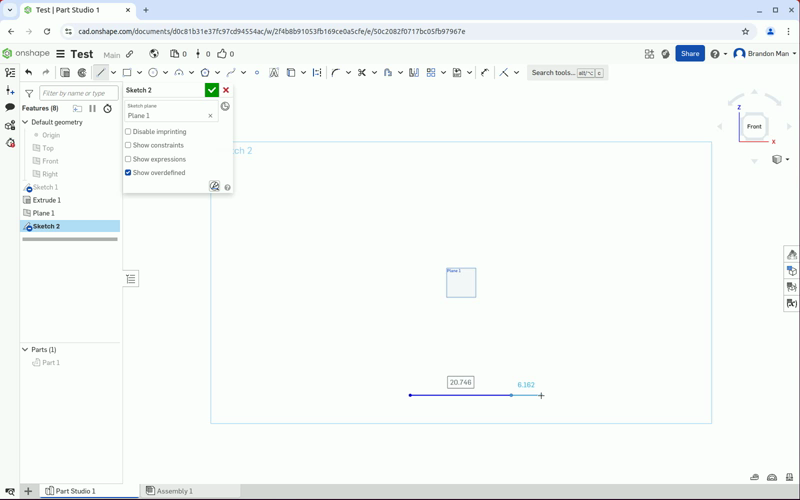
mouse_move(511, 354)
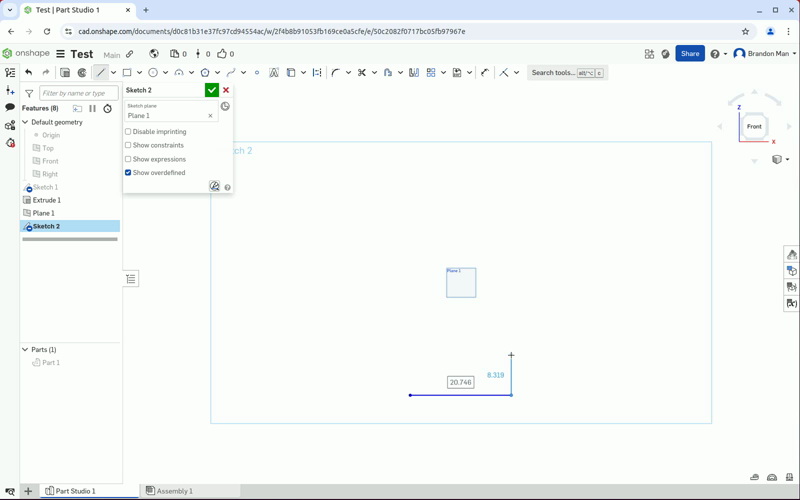
click(511, 354)
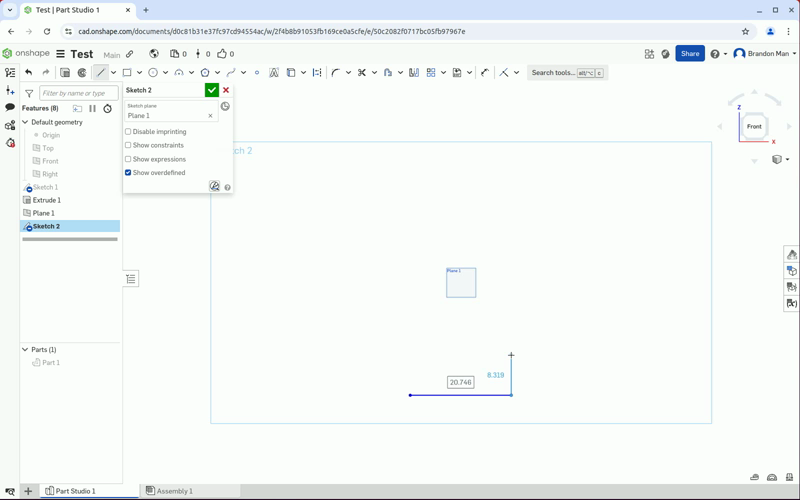
key_up(shift)
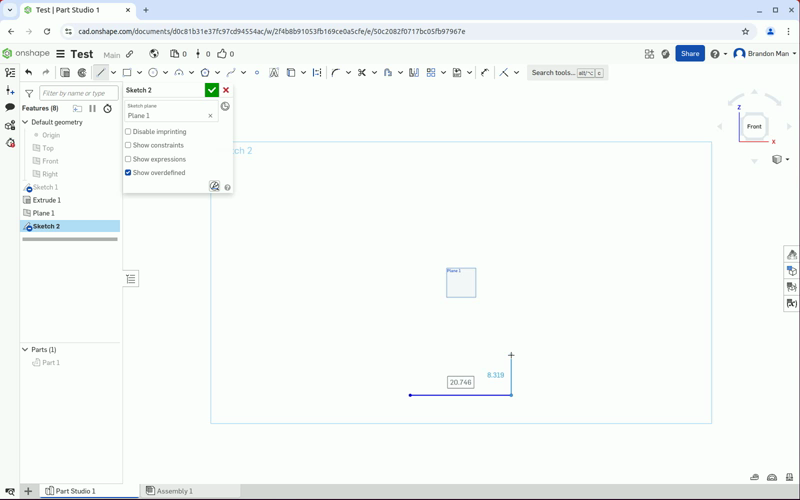
key_down(shift)
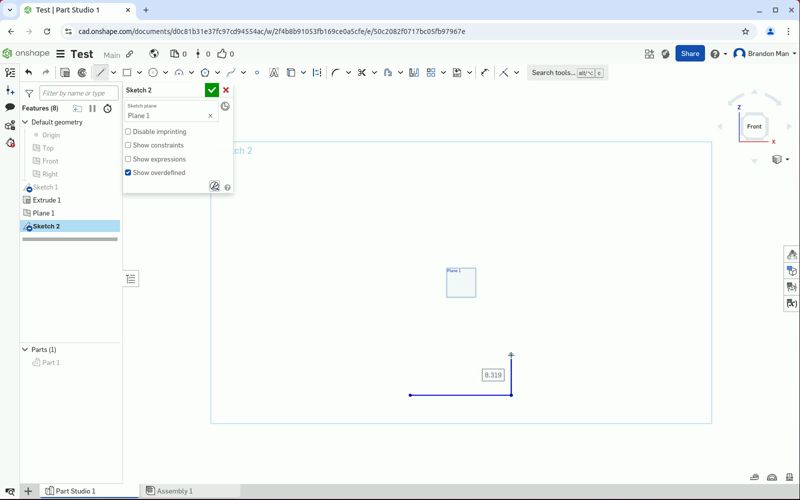
mouse_move(410, 354)
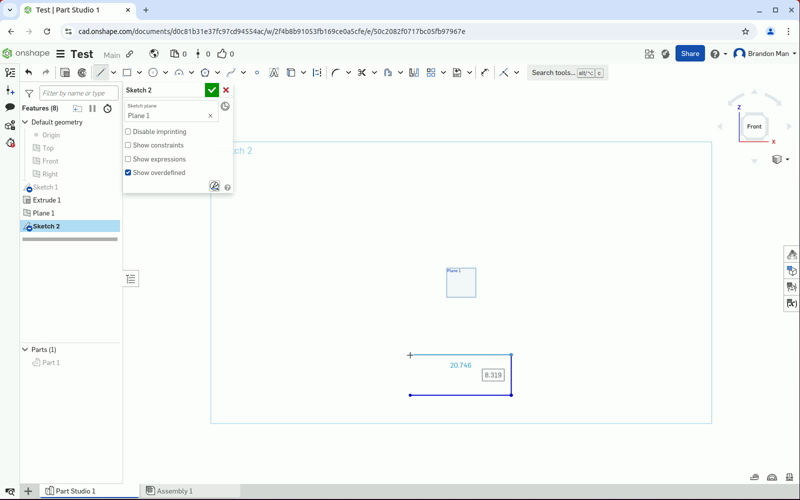
click(410, 354)
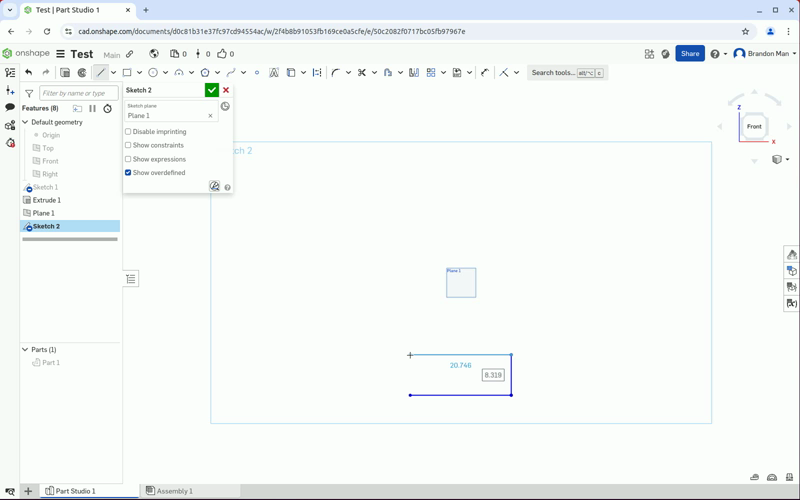
key_up(shift)
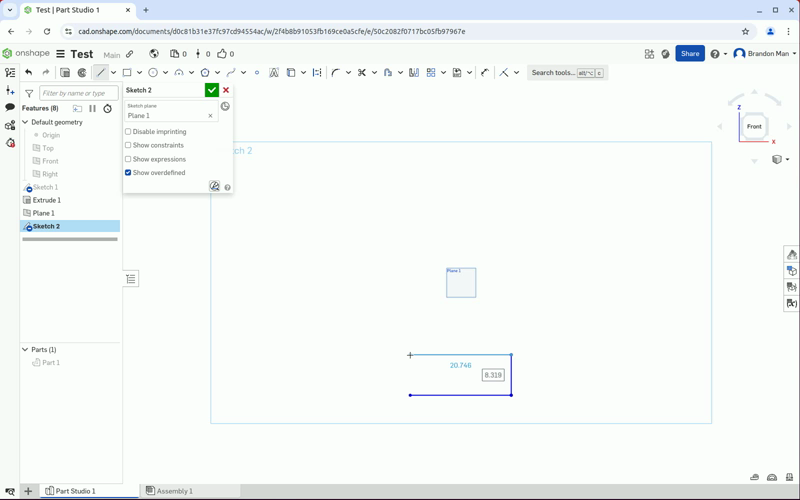
mouse_move(440, 354)
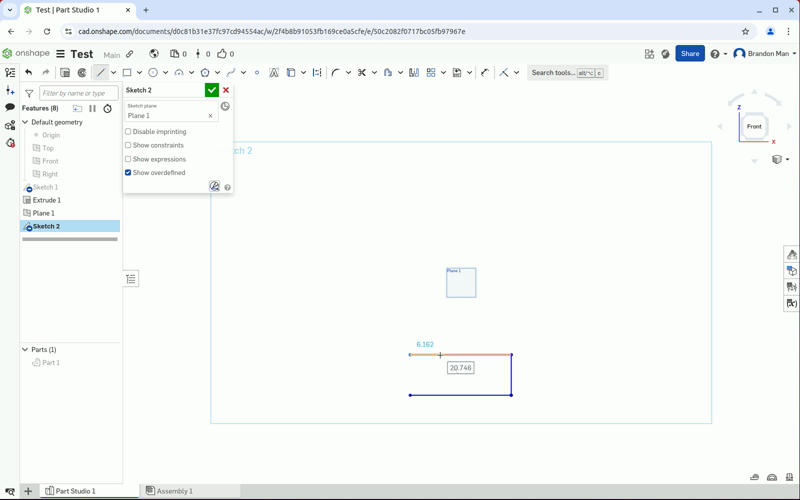
key_down(shift)
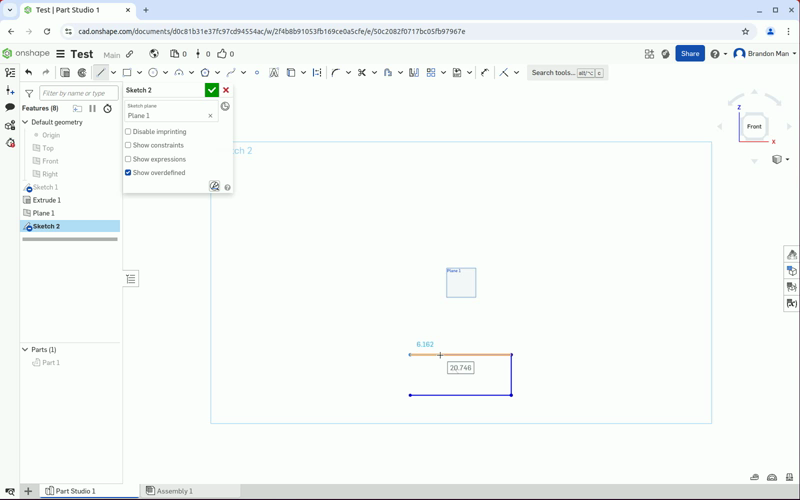
mouse_move(410, 395)
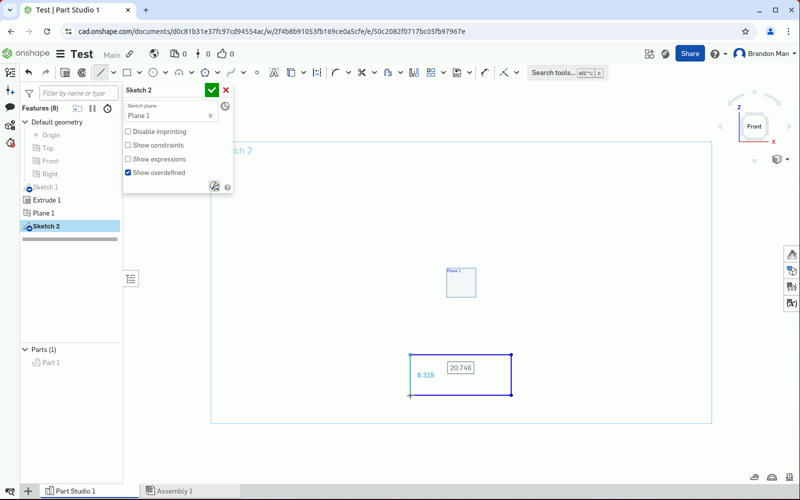
key_up(shift)
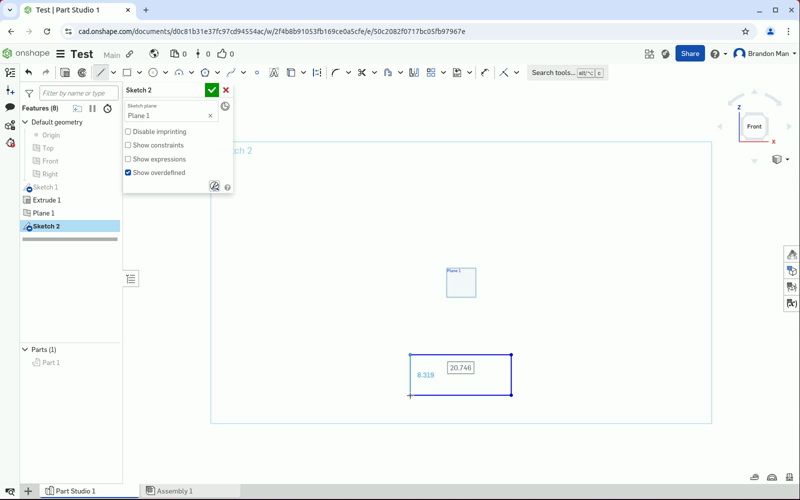
click(410, 395)
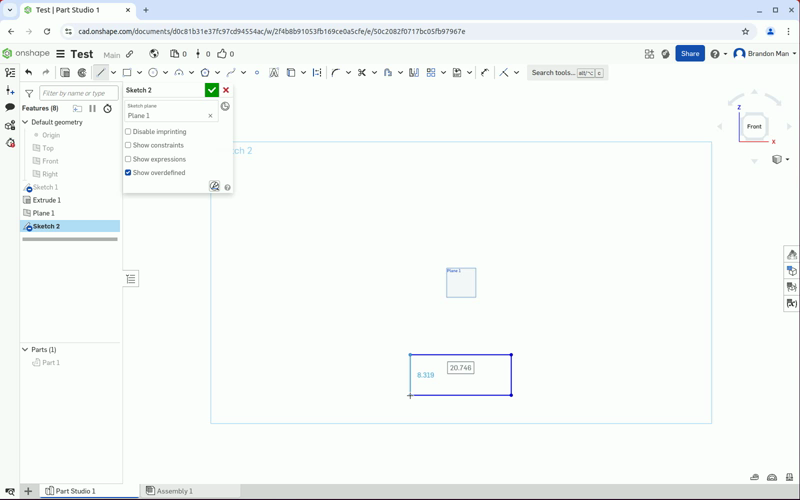
key(esc)
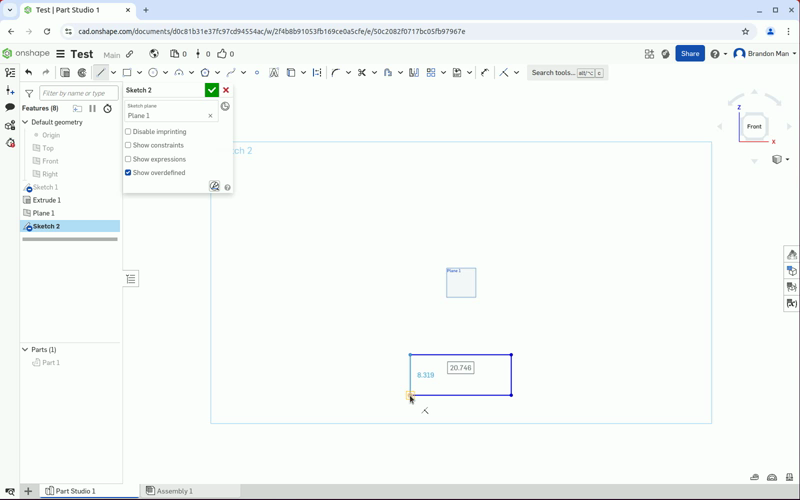
mouse_move(503, 391)
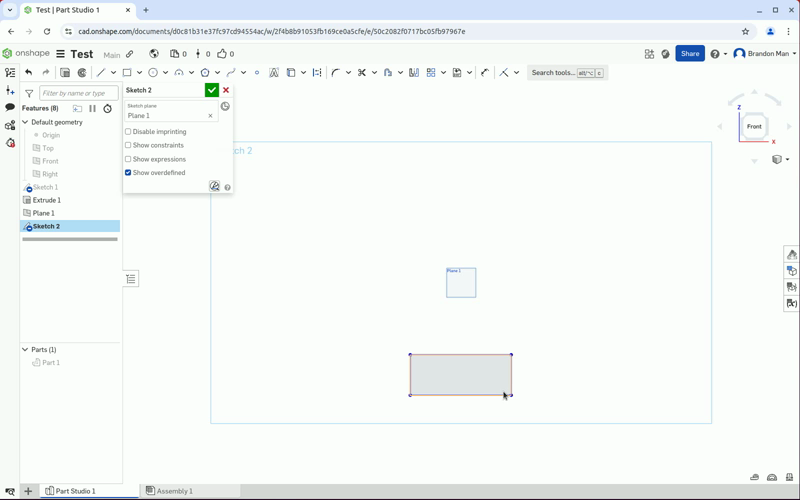
click(503, 391)
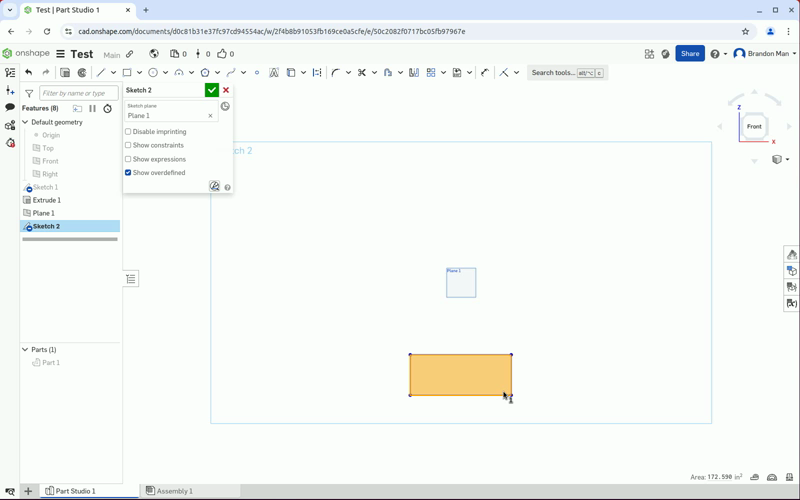
mouse_move(73, 352)
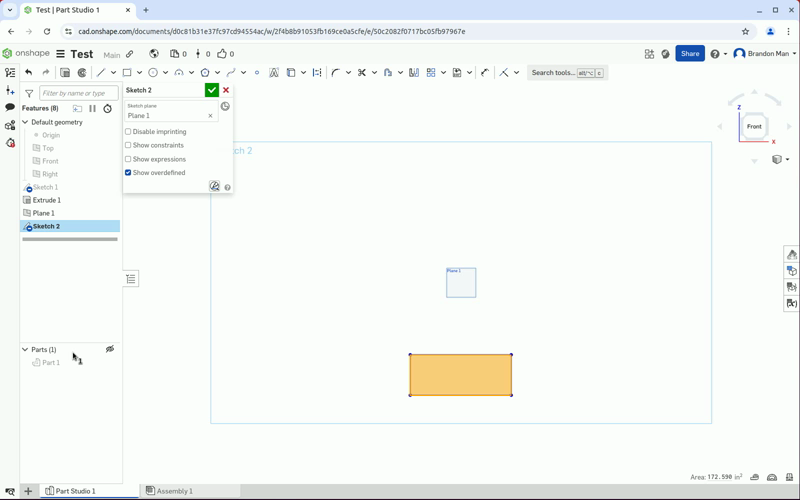
key(shift+y)
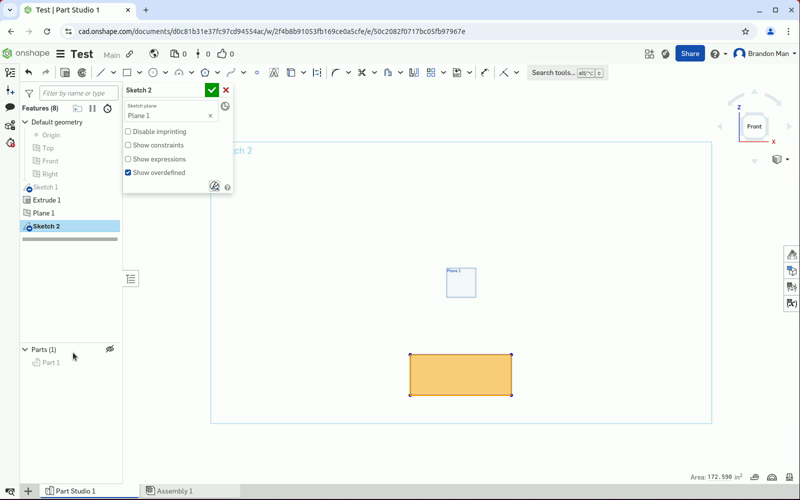
key(shift+e)
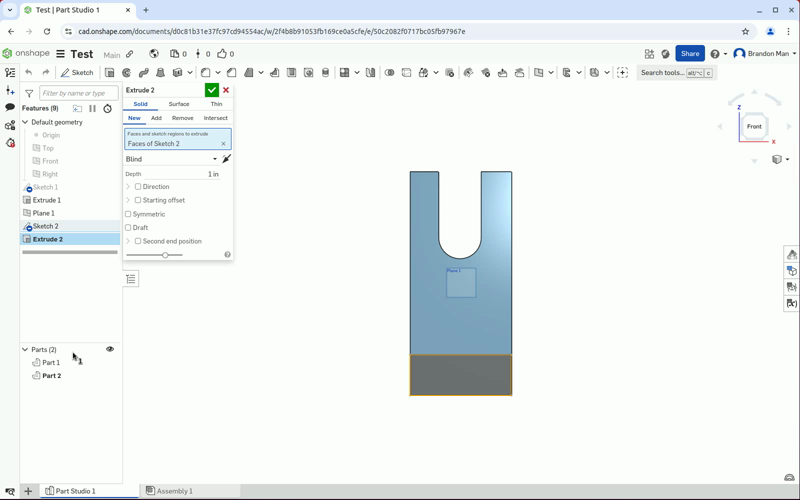
mouse_move(143, 106)
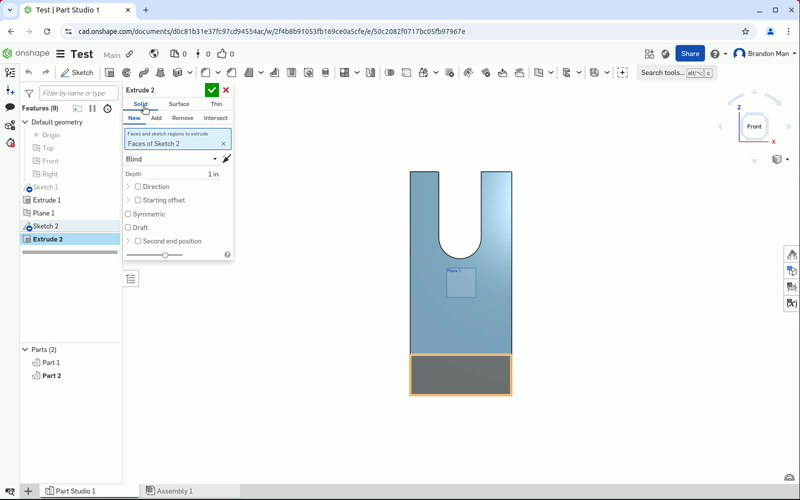
click(143, 106)
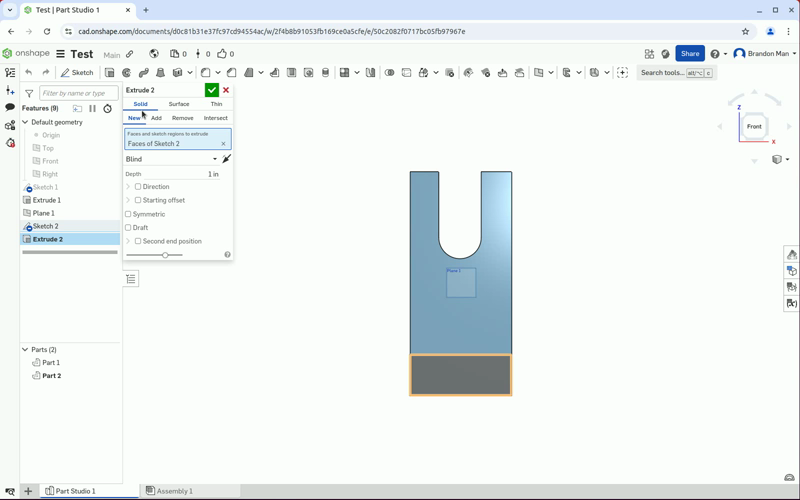
mouse_move(137, 120)
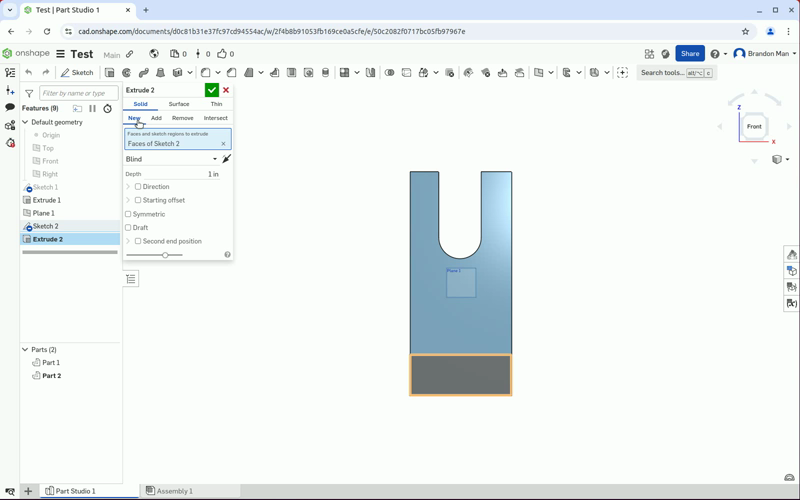
click(137, 120)
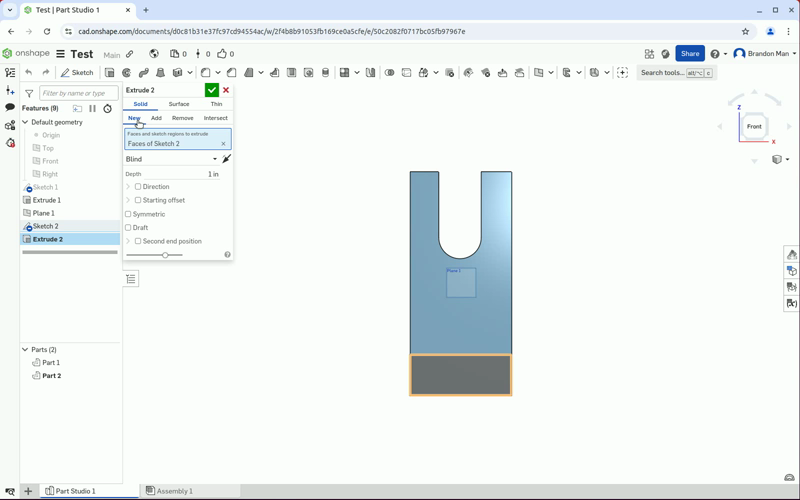
key(tab, 4)
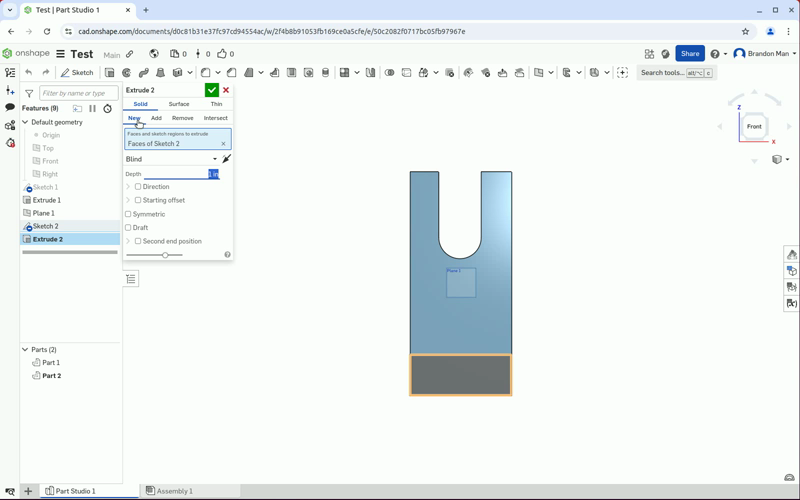
text(16.85)
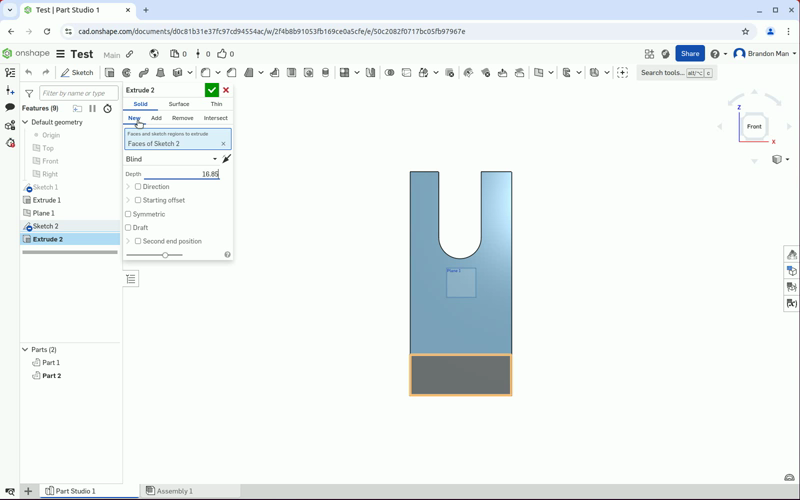
key(enter)
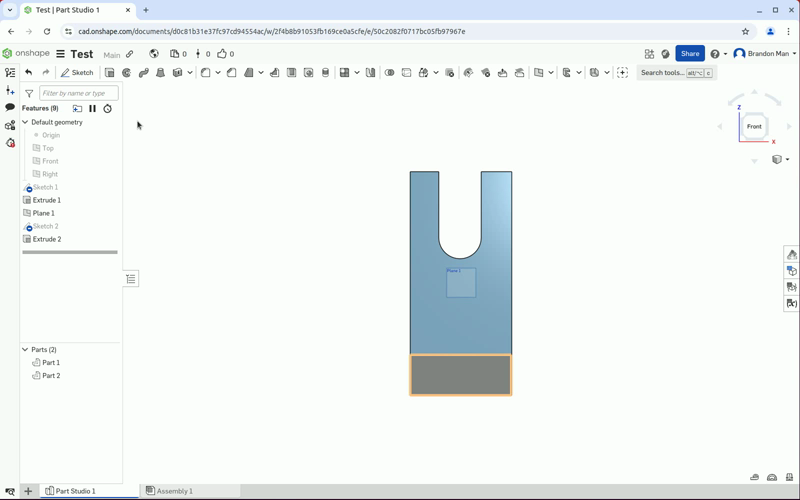
key(shift+h)
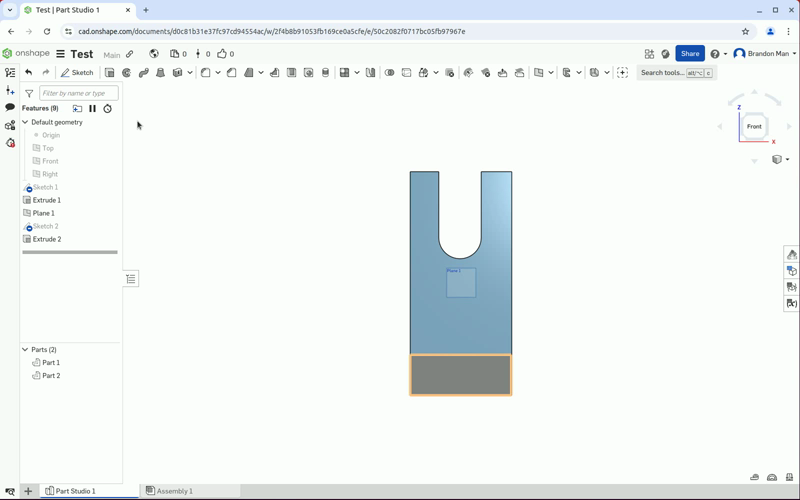
key(shift+h)
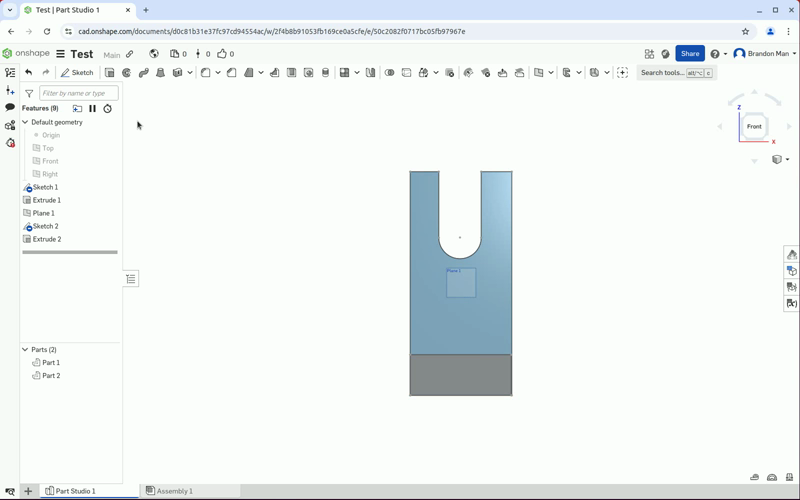
key(shift+7)
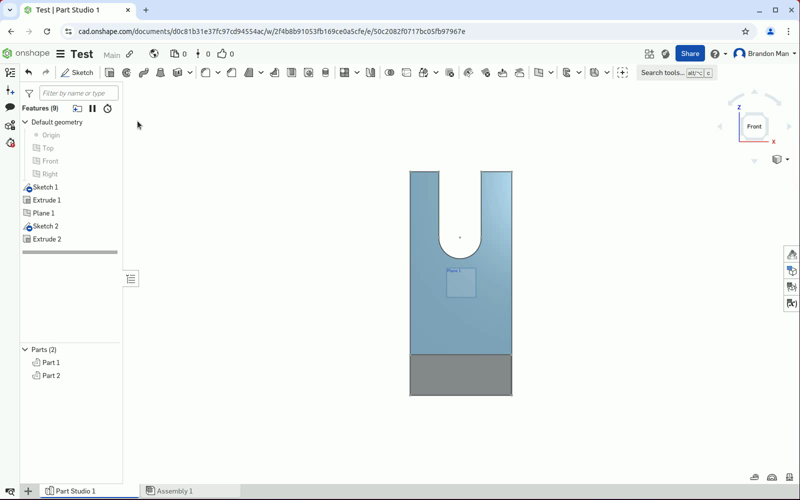
key(left, 2)
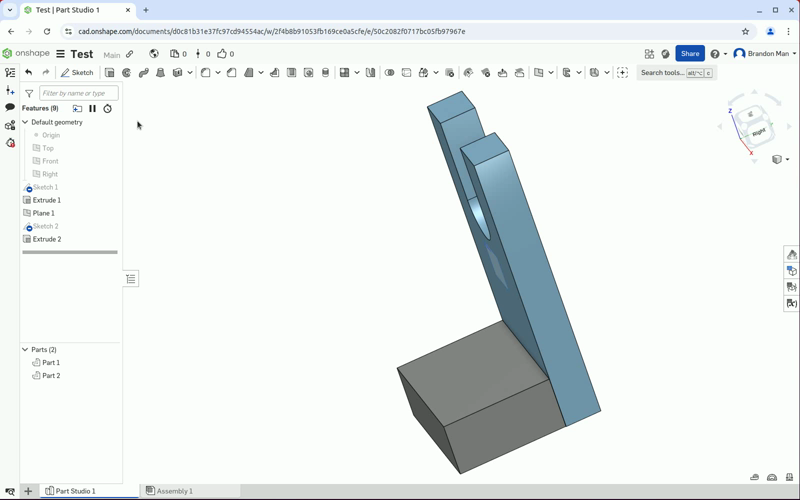
key(down, 2)
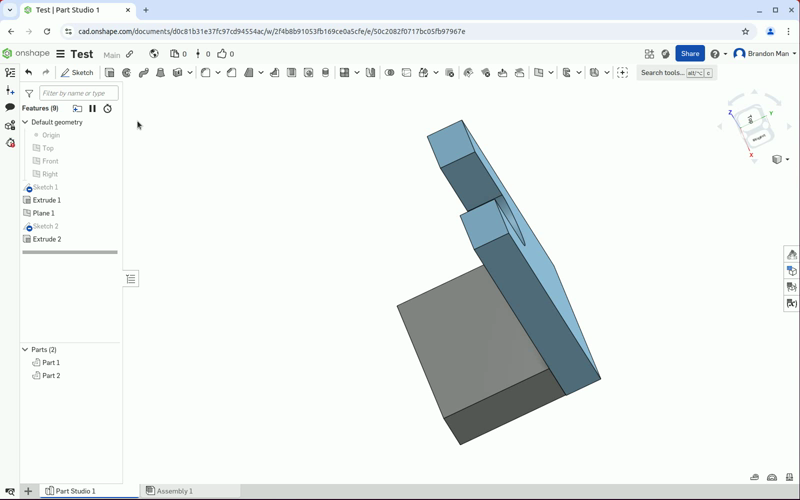
key(up, 2)
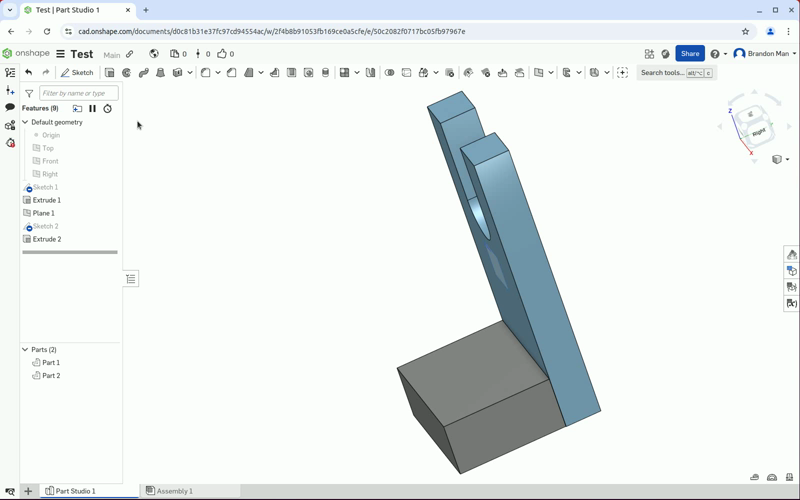
key(right, 2)
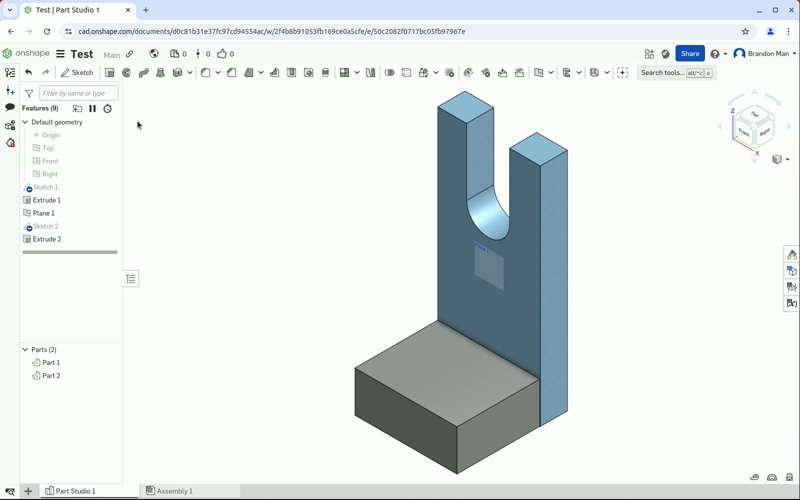
mouse_move(73, 189)
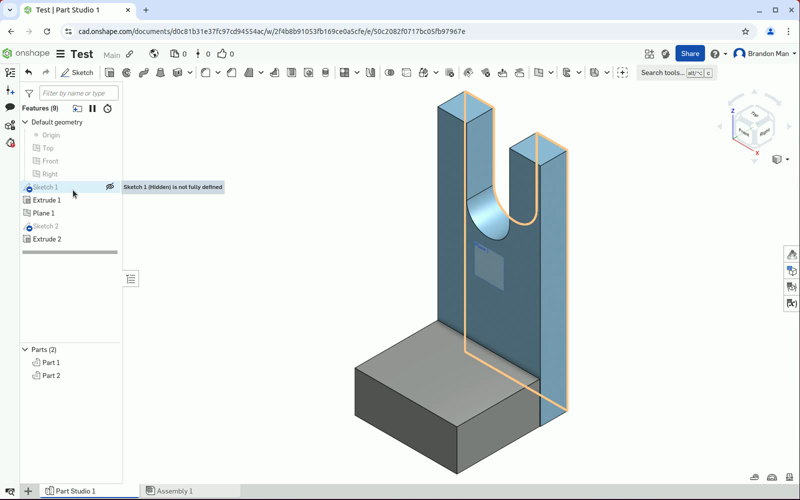
click(73, 189)